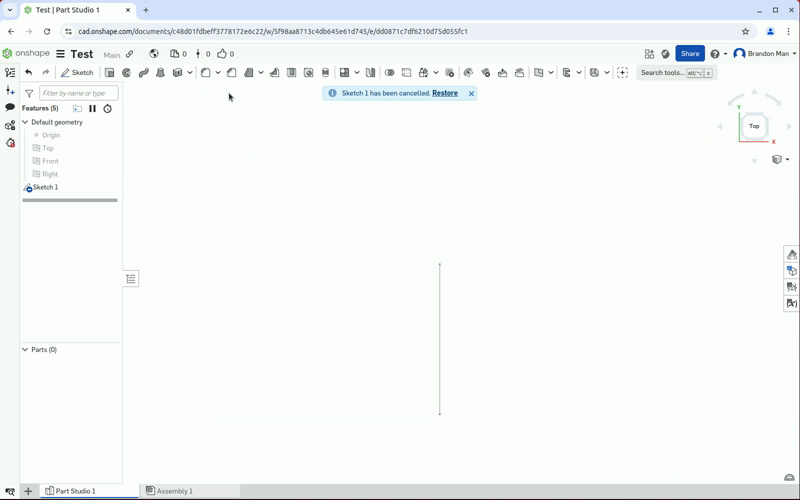
key(shift+h)
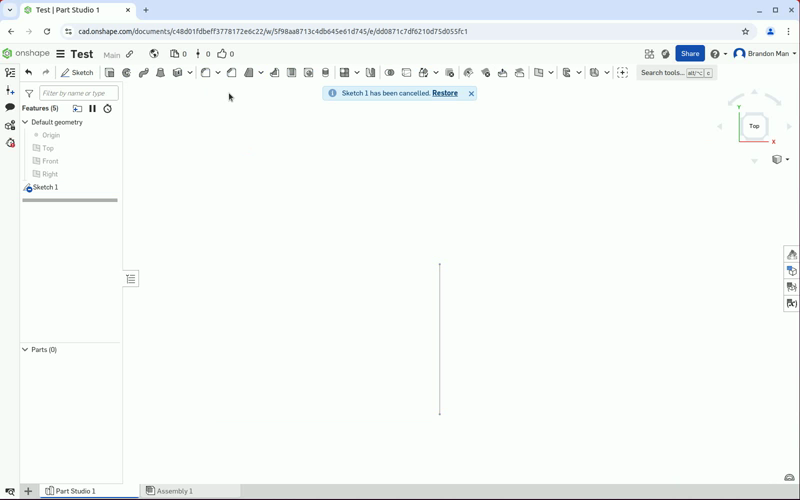
key(shift+s)
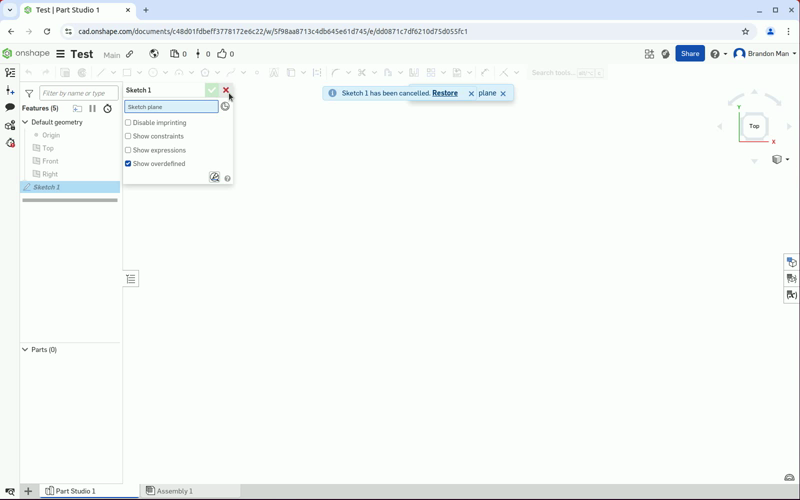
mouse_move(73, 150)
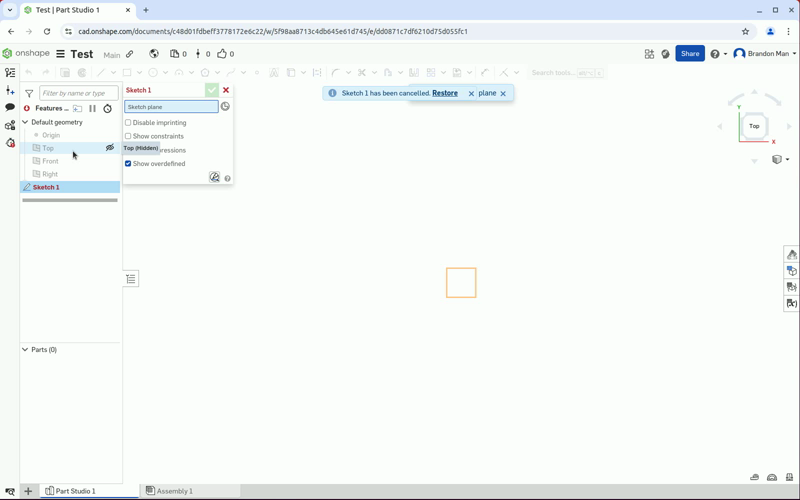
click(73, 150)
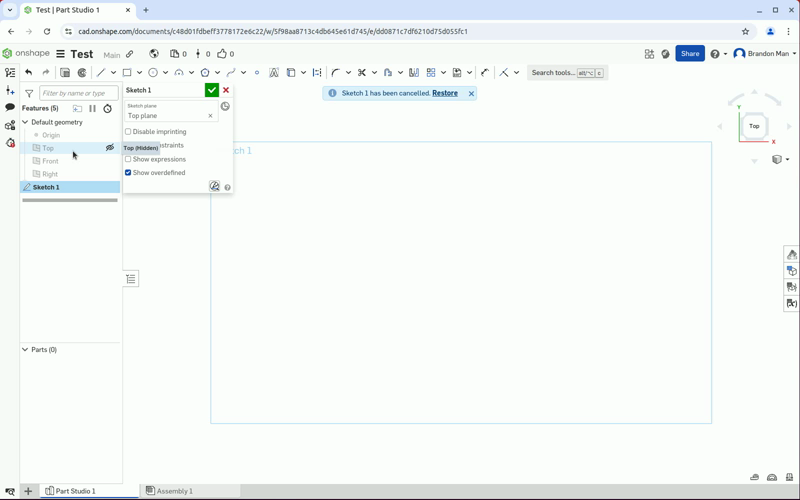
mouse_move(73, 352)
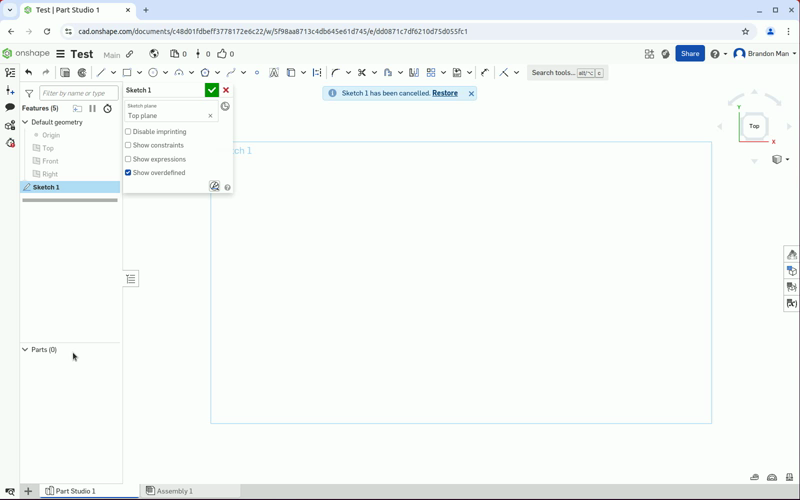
key(y)
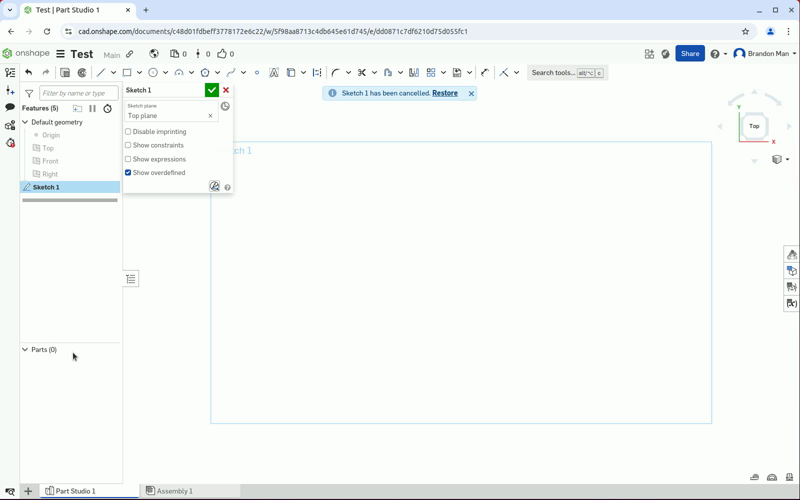
key(c)
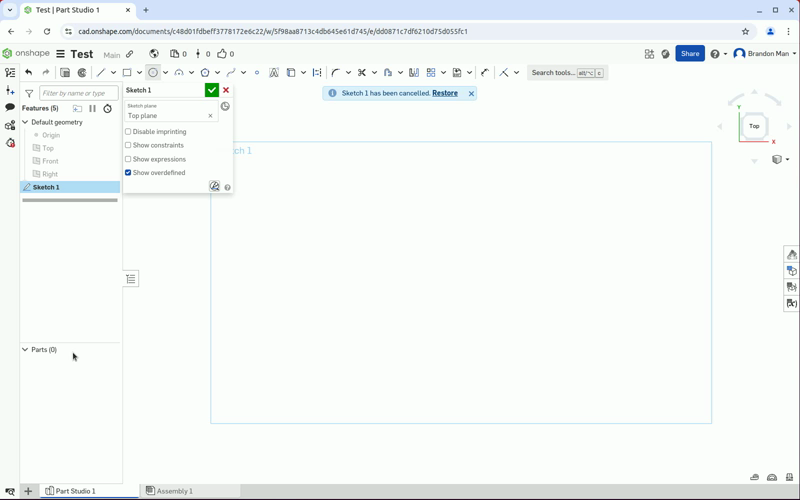
key_down(shift)
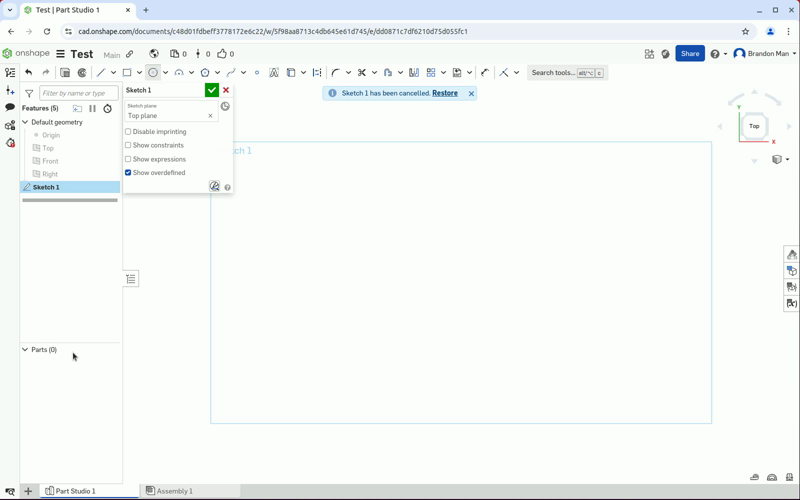
mouse_move(461, 282)
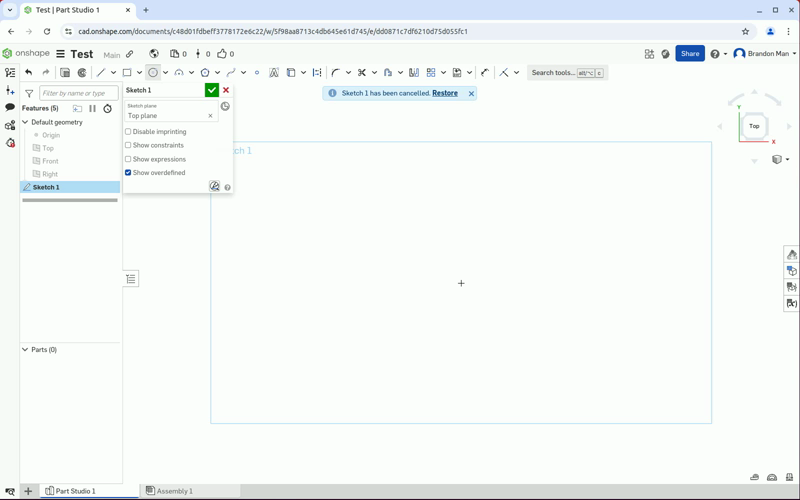
click(461, 282)
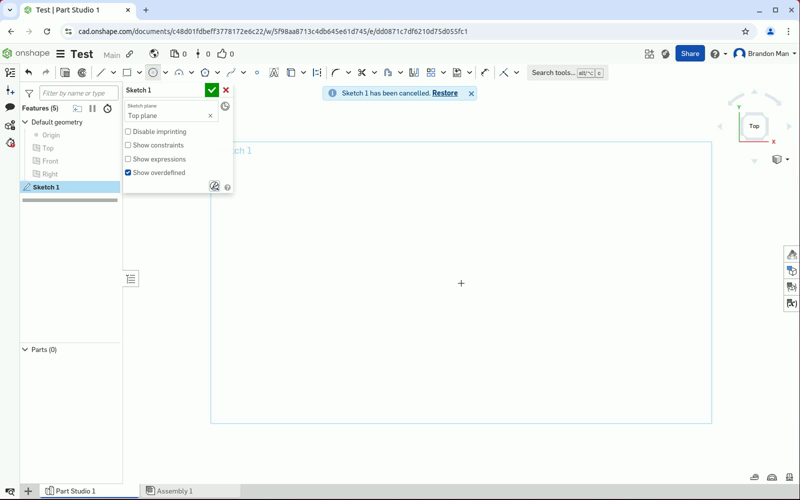
key_up(shift)
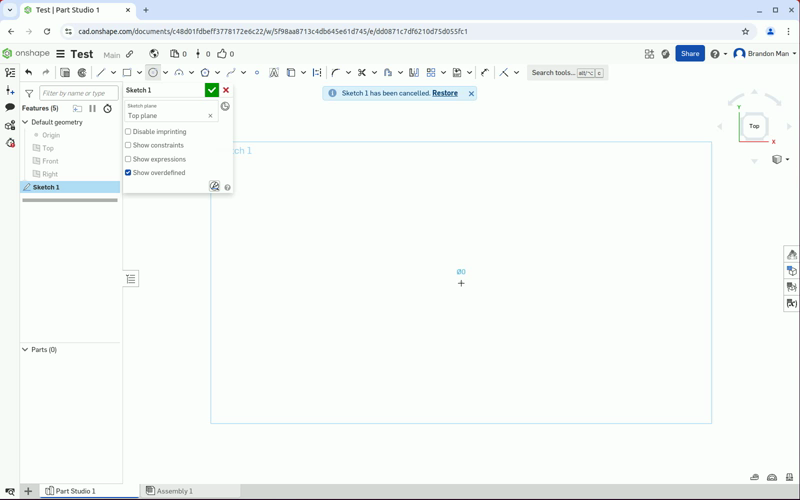
mouse_move(486, 282)
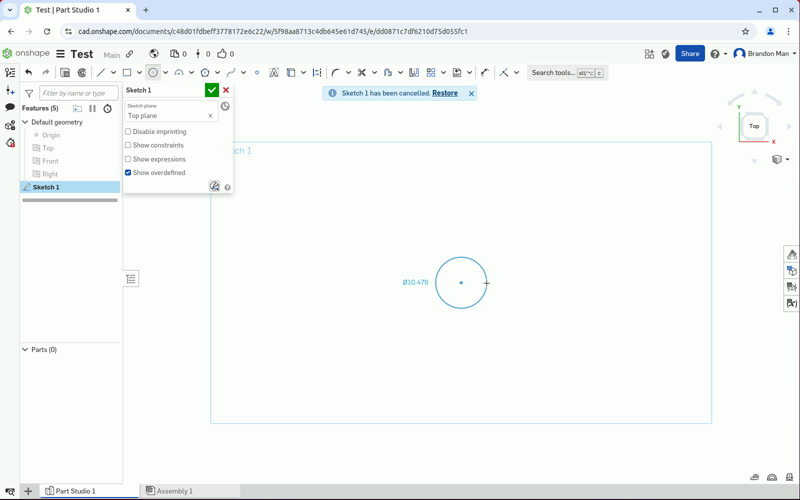
click(486, 282)
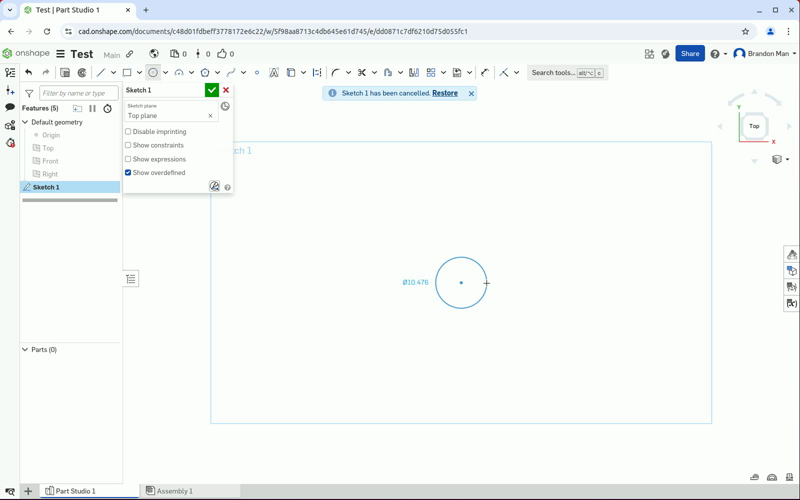
key(esc)
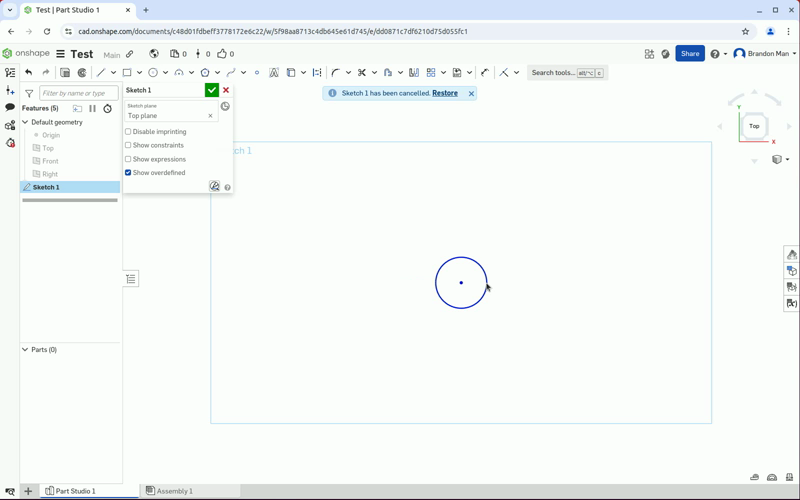
key(c)
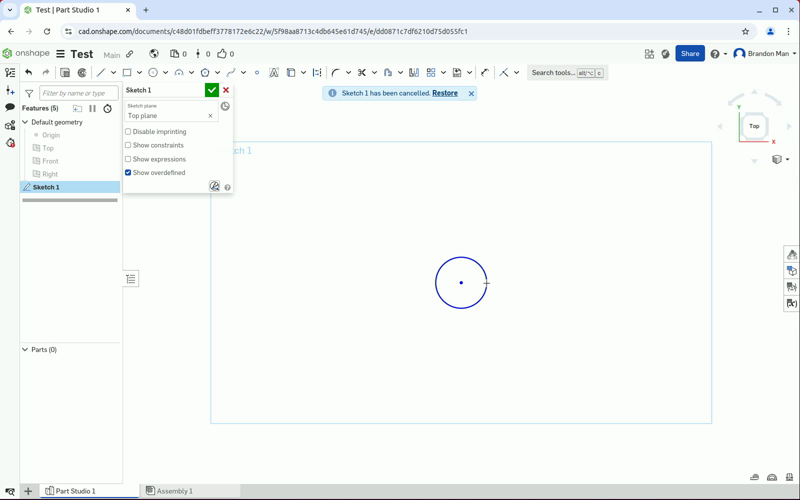
key_down(shift)
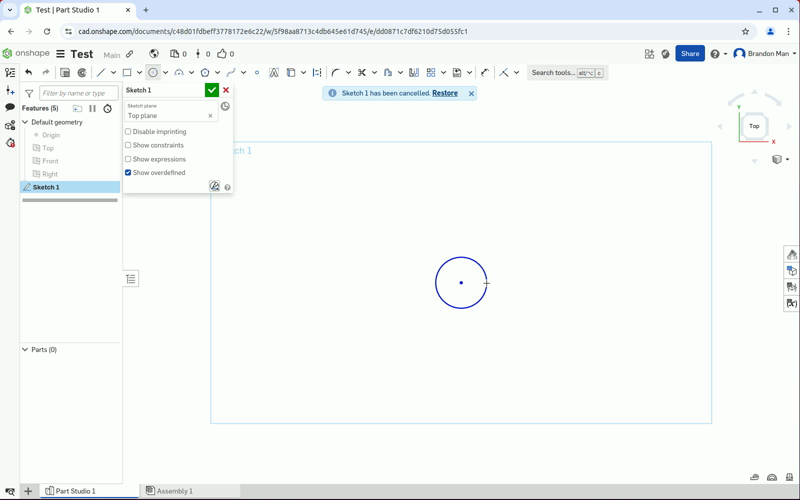
mouse_move(461, 282)
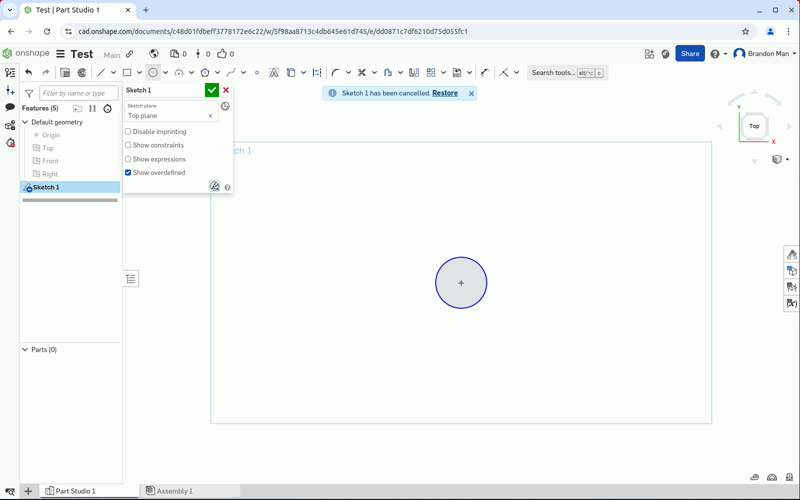
click(461, 282)
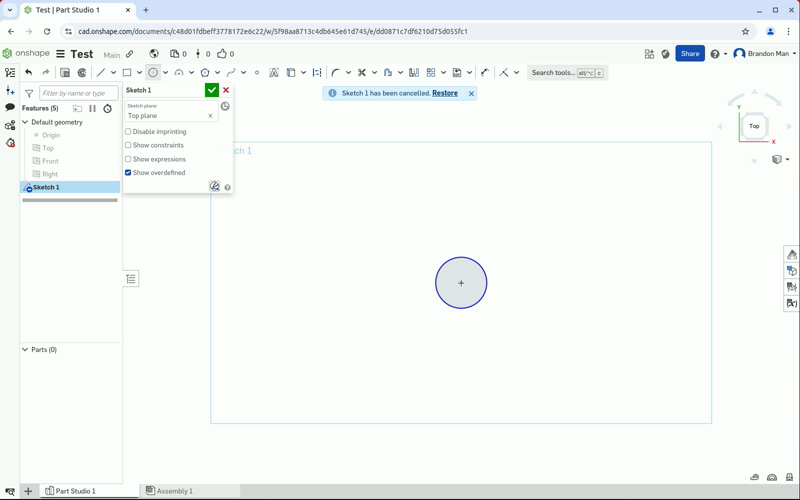
key_up(shift)
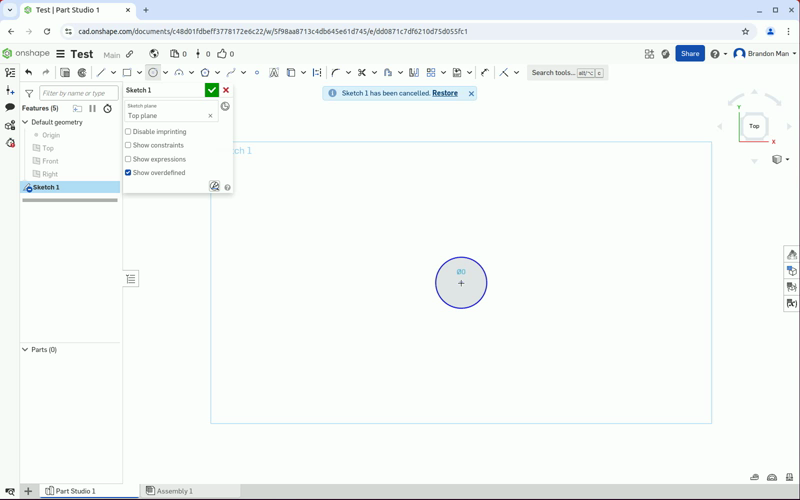
mouse_move(475, 282)
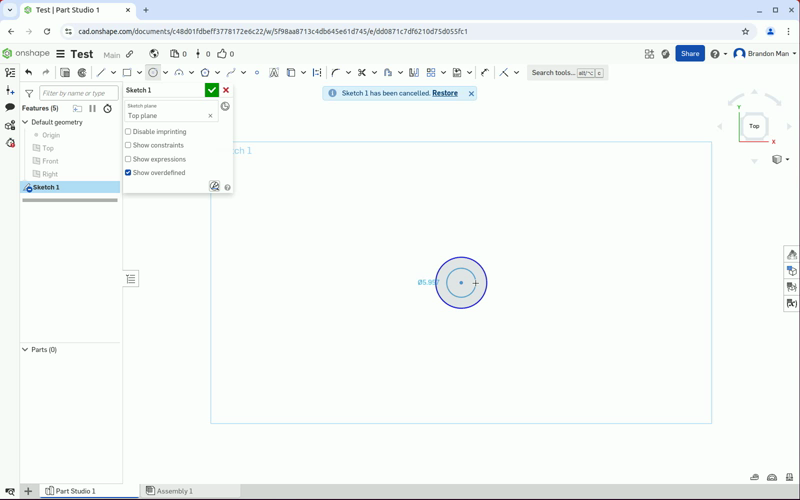
click(475, 282)
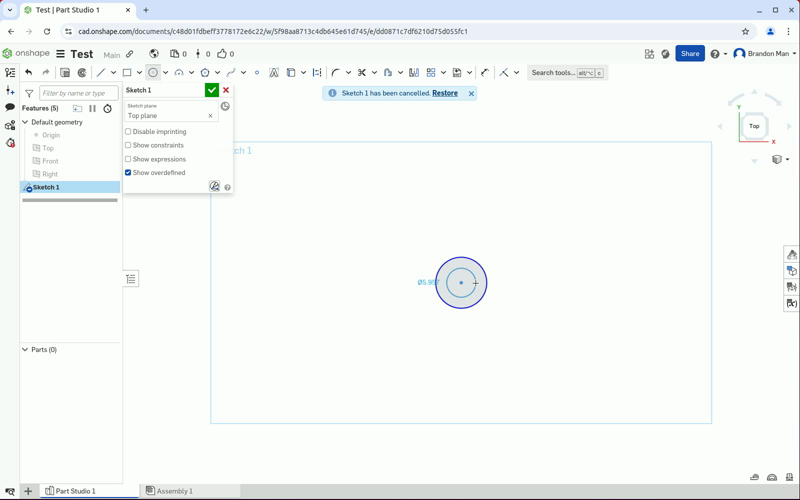
key(esc)
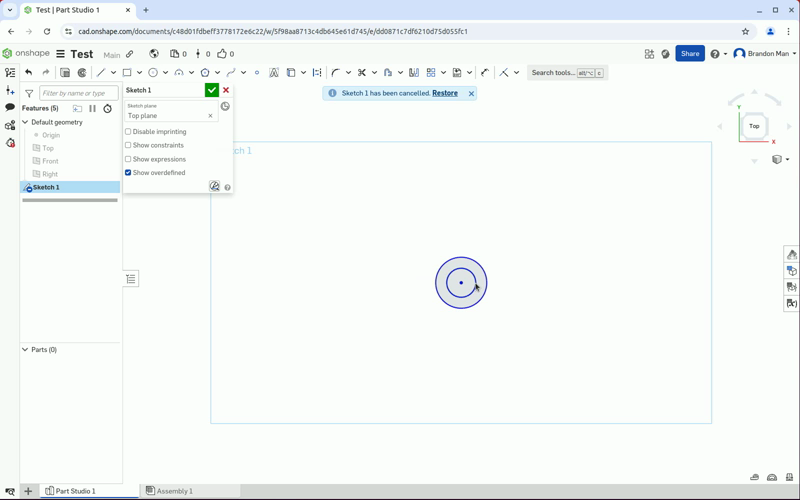
mouse_move(442, 274)
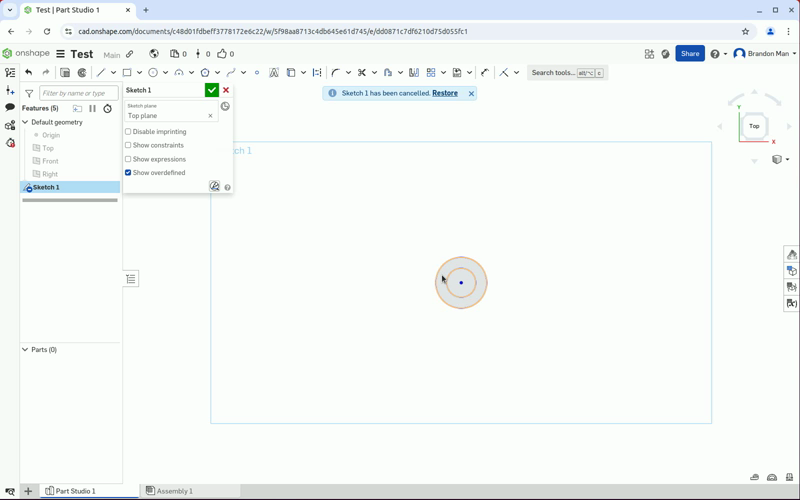
scroll(6)
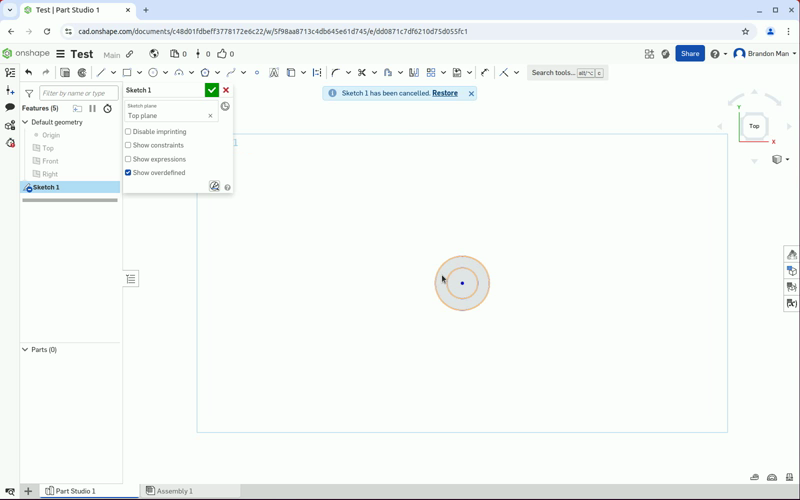
scroll(6)
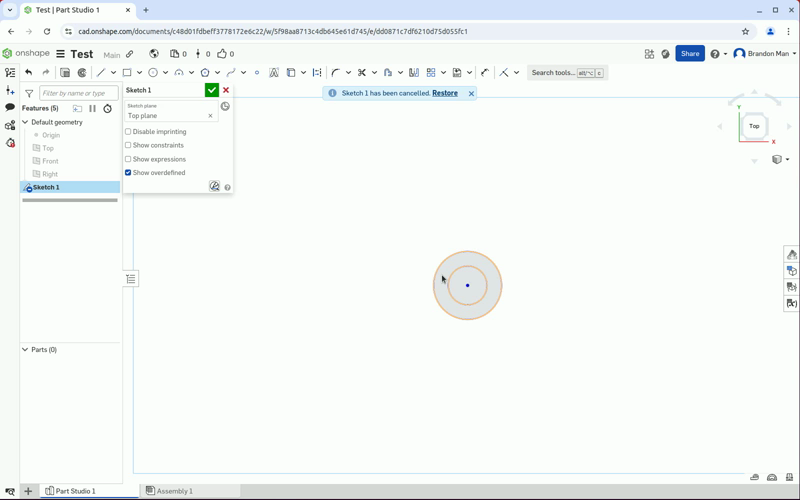
scroll(6)
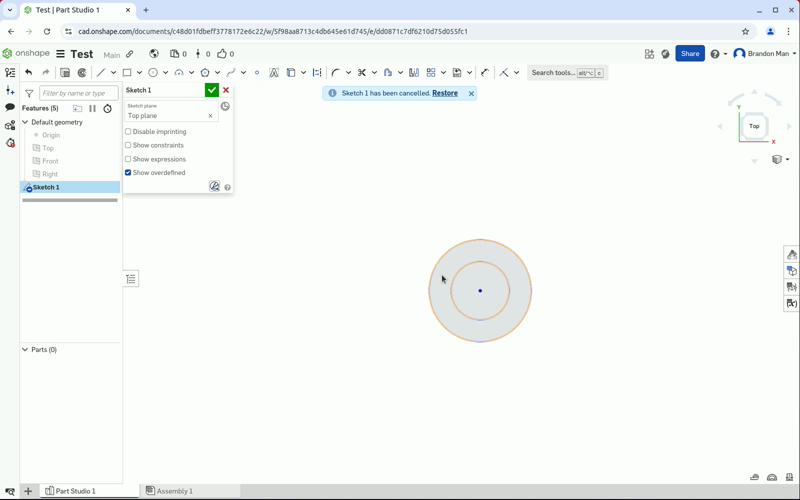
scroll(6)
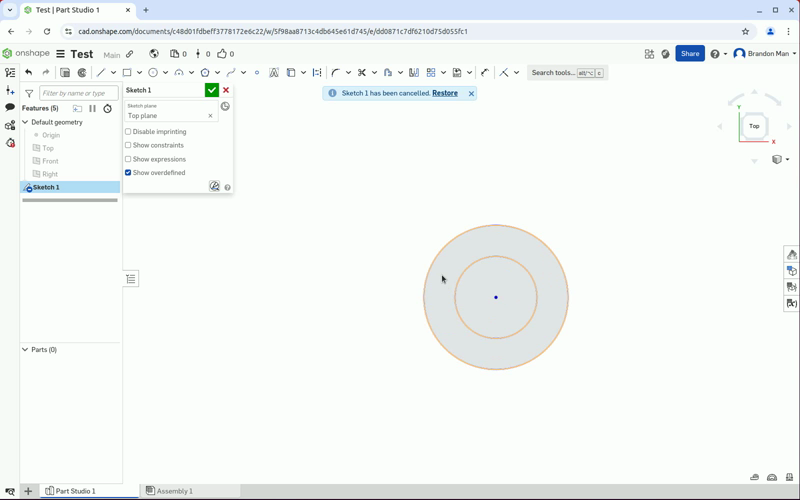
scroll(6)
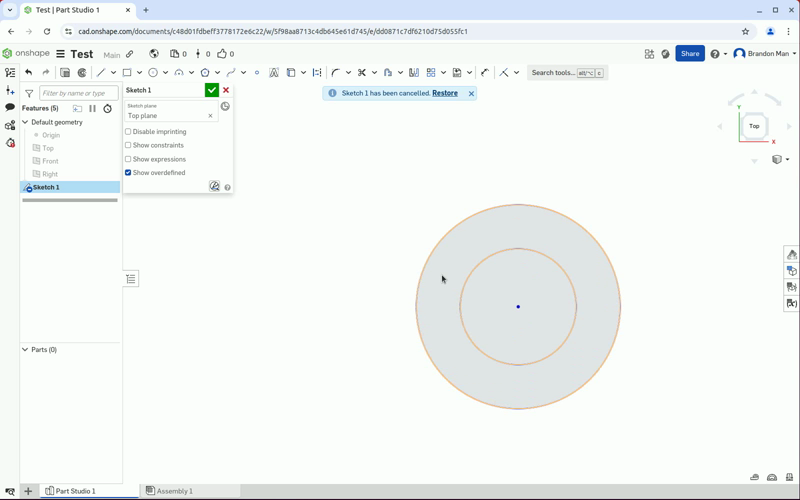
scroll(6)
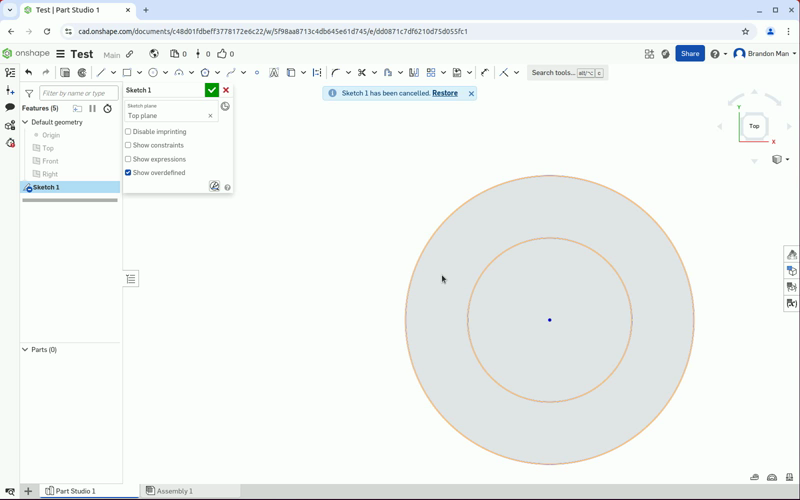
scroll(6)
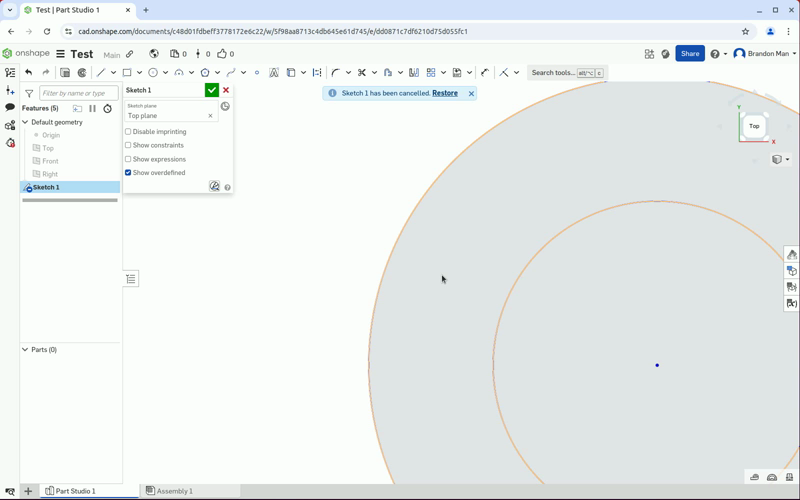
click(442, 274)
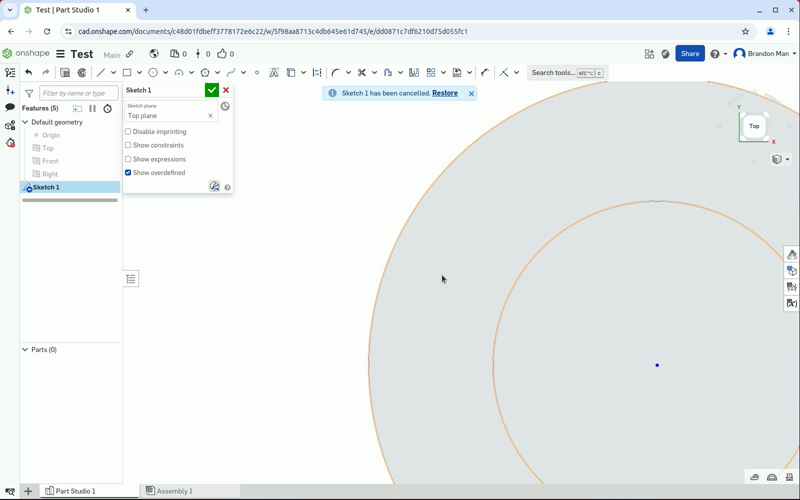
scroll(-6)
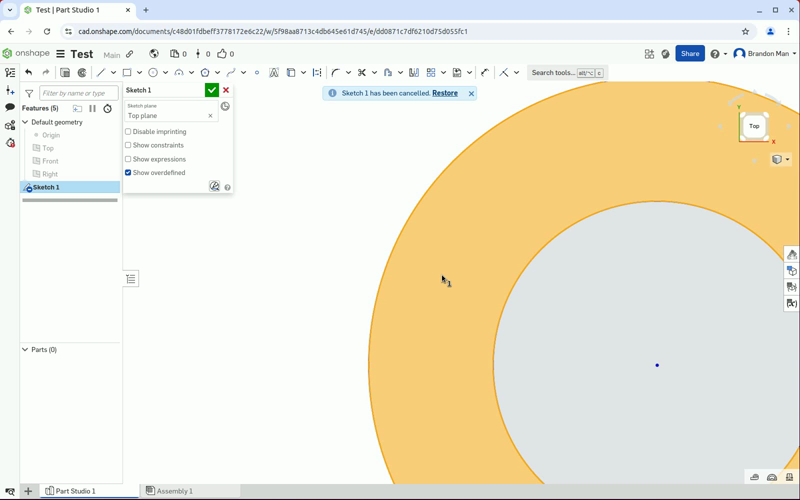
scroll(-6)
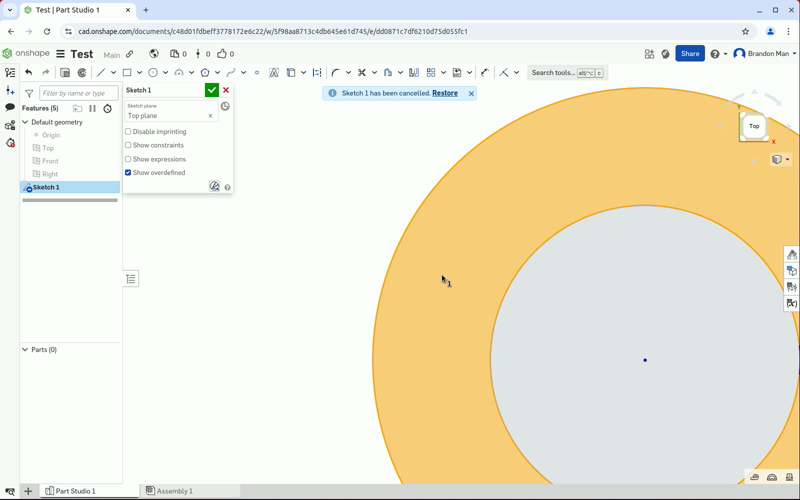
scroll(-6)
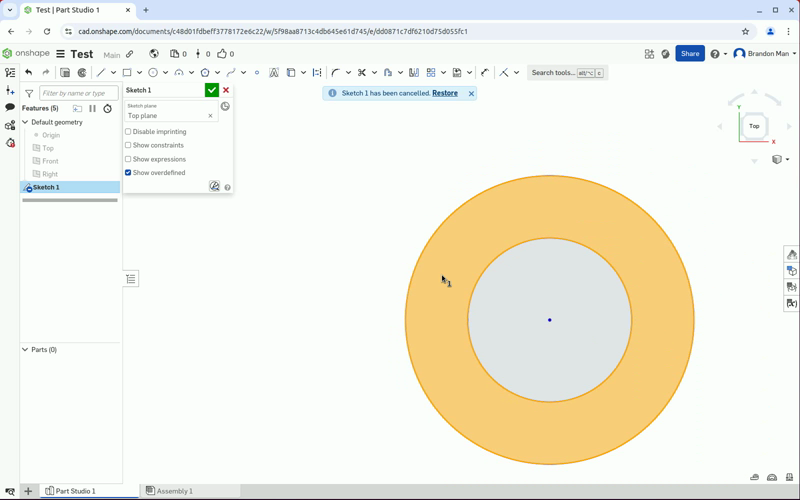
scroll(-6)
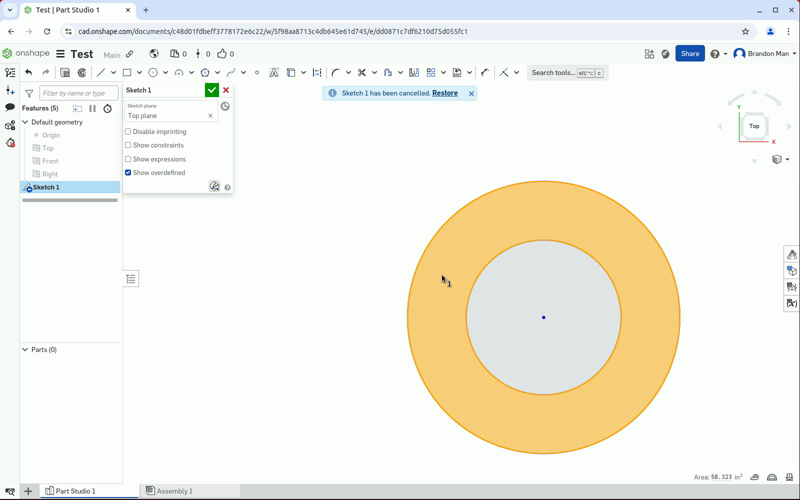
scroll(-6)
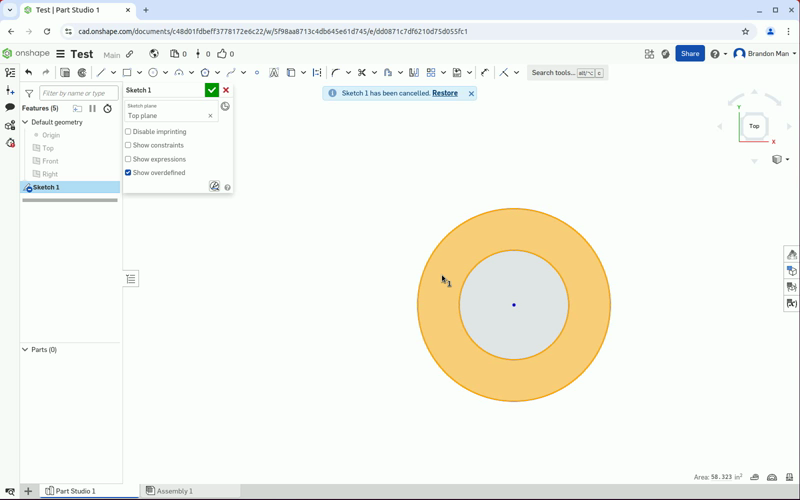
scroll(-6)
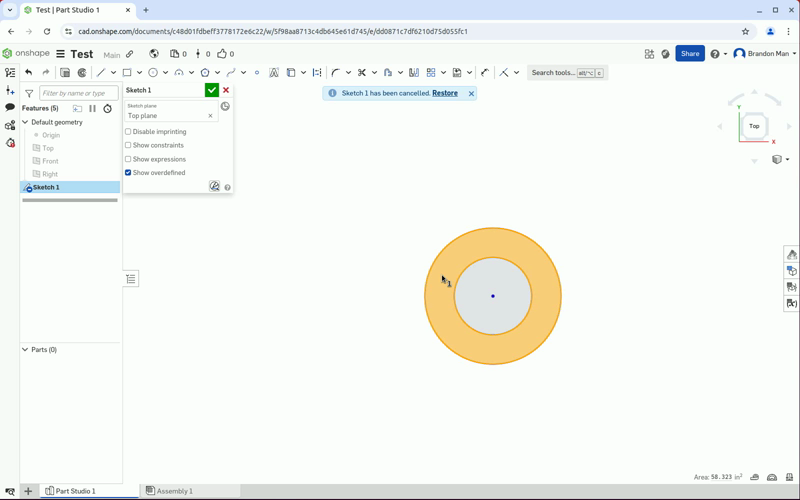
scroll(-6)
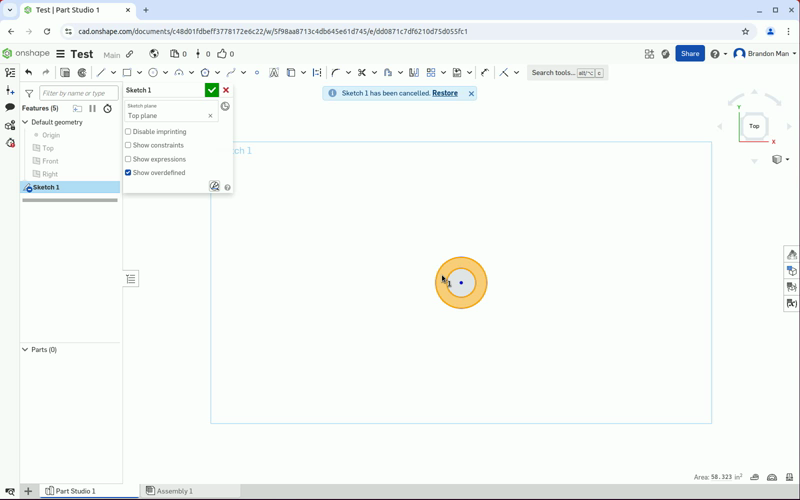
mouse_move(73, 352)
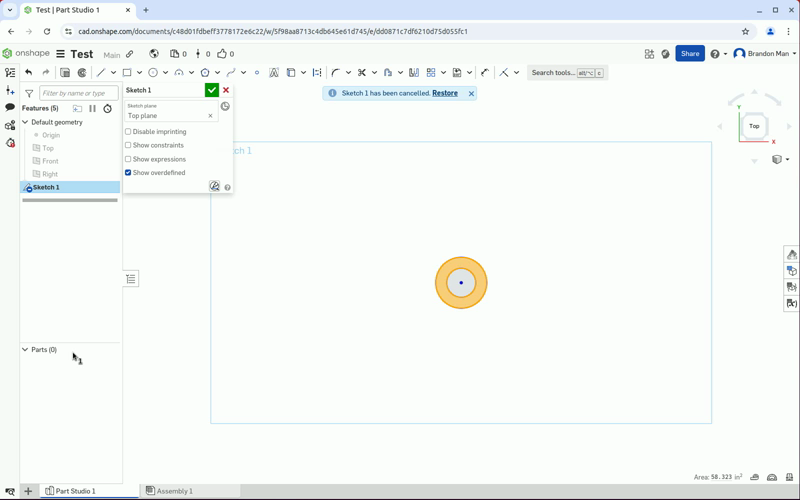
key(shift+y)
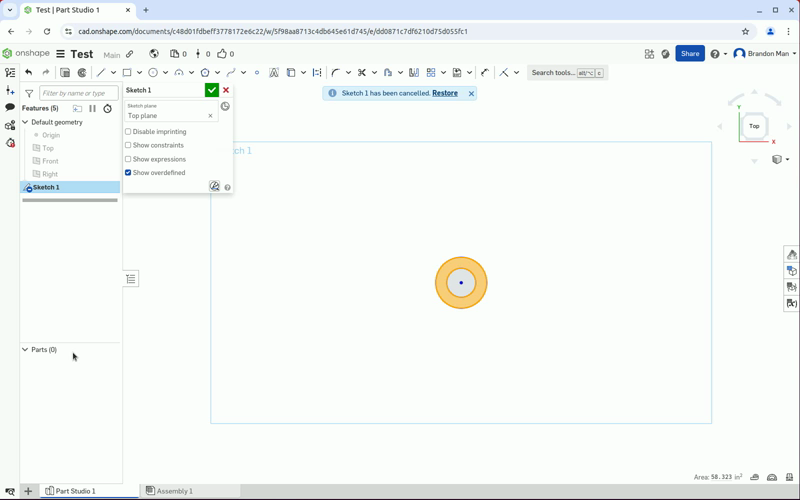
key(shift+e)
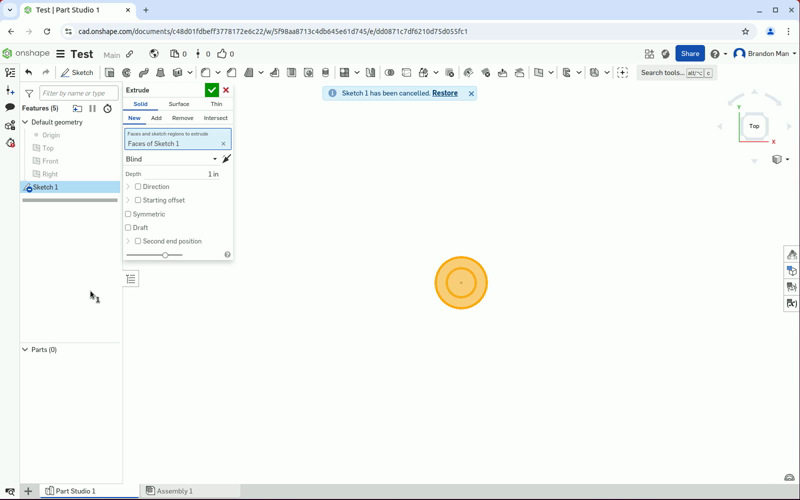
mouse_move(143, 106)
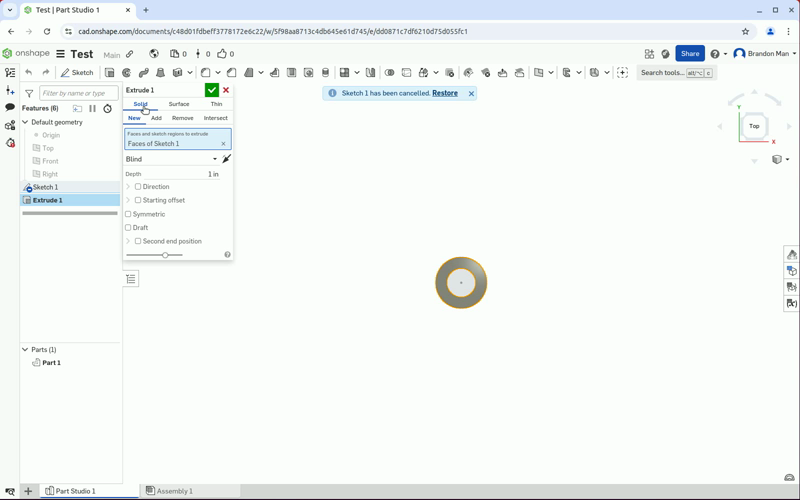
click(143, 106)
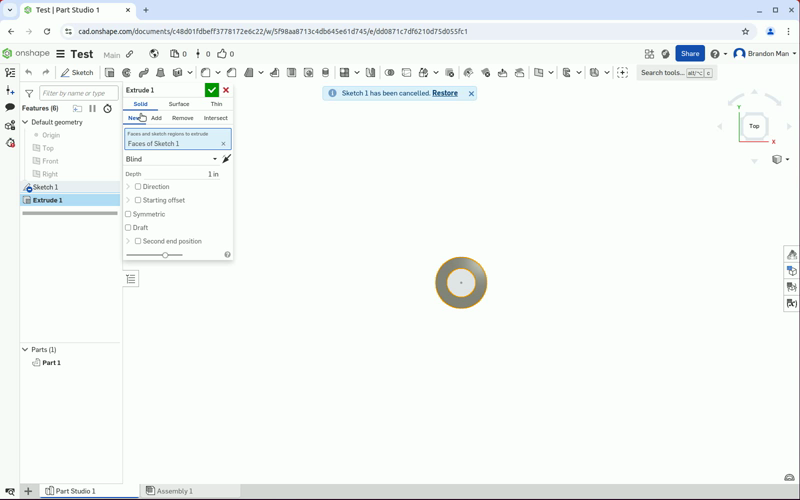
mouse_move(137, 120)
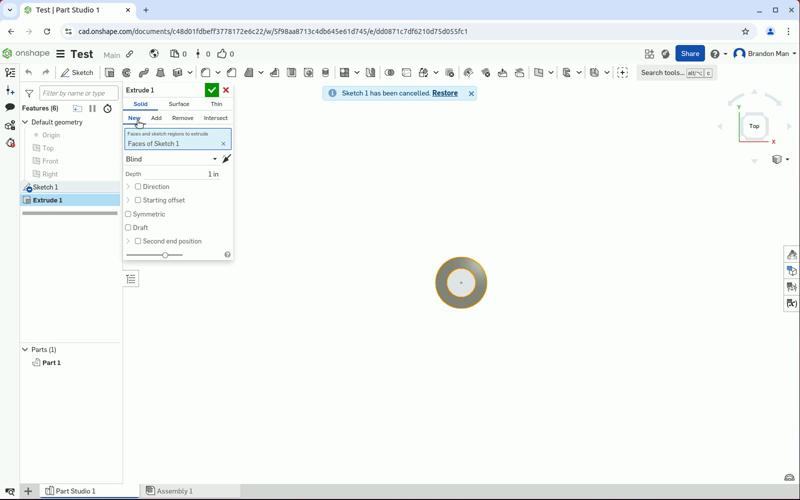
click(137, 120)
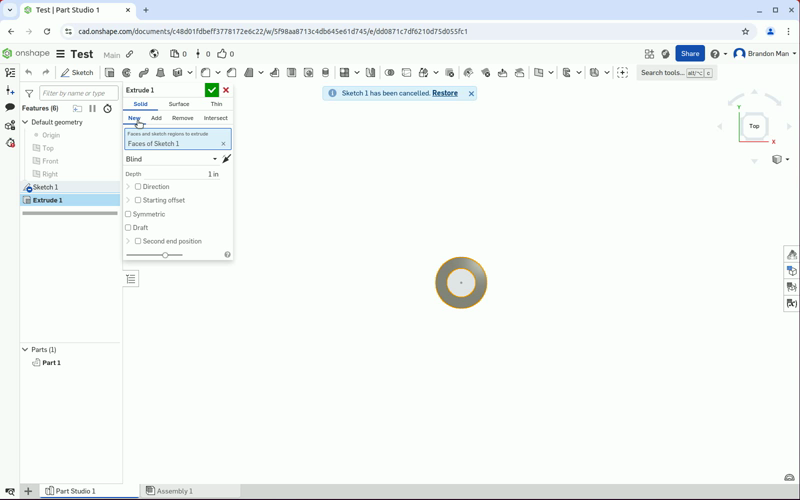
key(tab, 4)
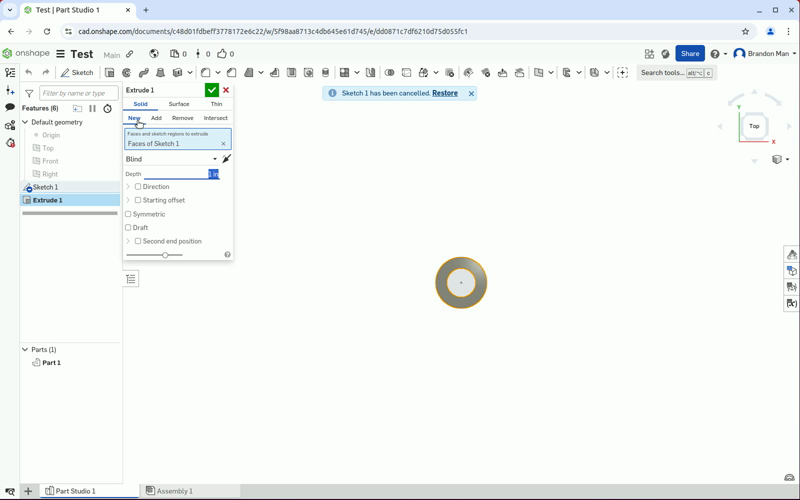
text(15.405)
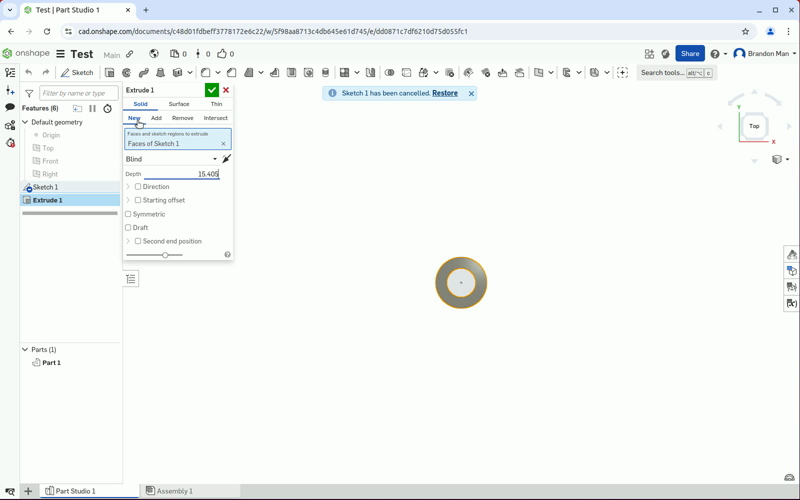
key(enter)
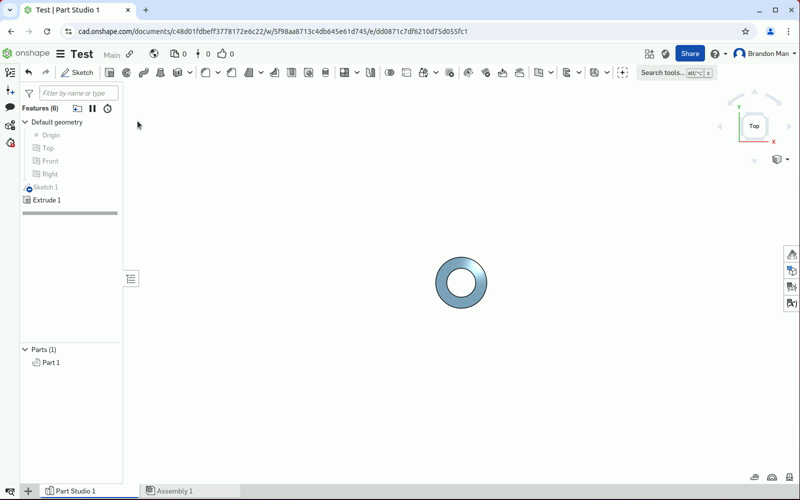
key(shift+h)
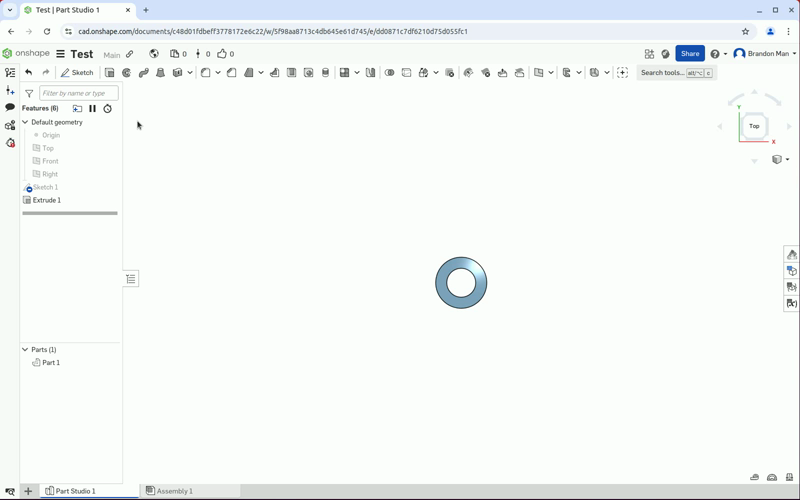
key(shift+h)
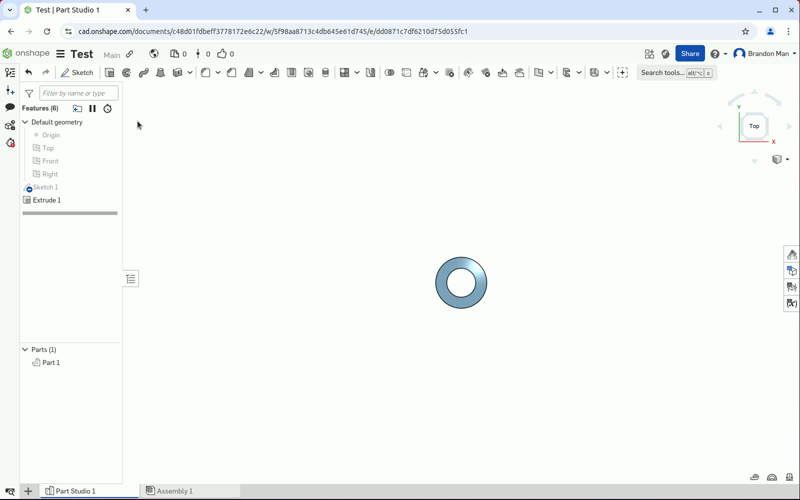
mouse_move(73, 189)
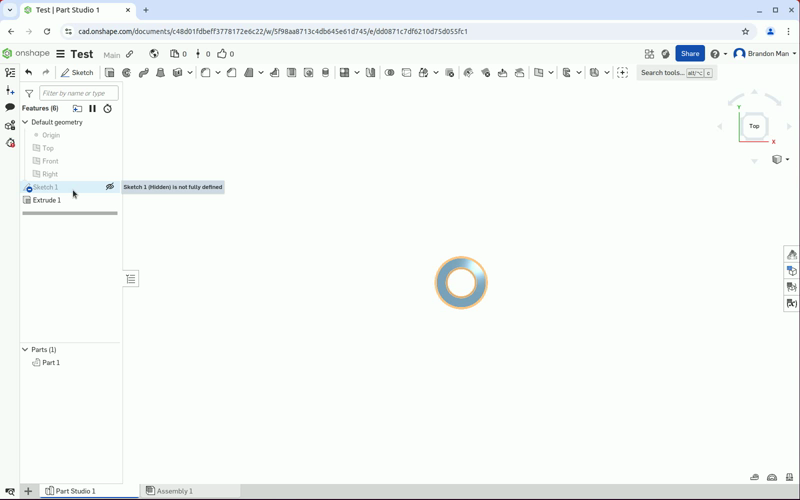
click(73, 189)
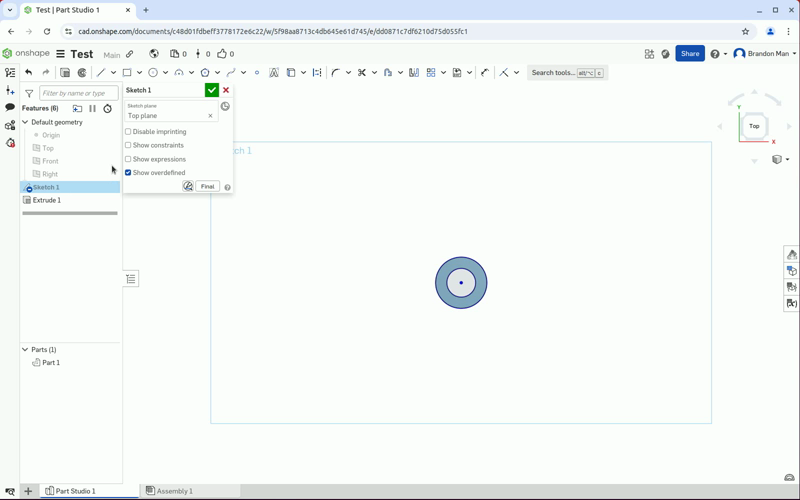
mouse_move(229, 92)
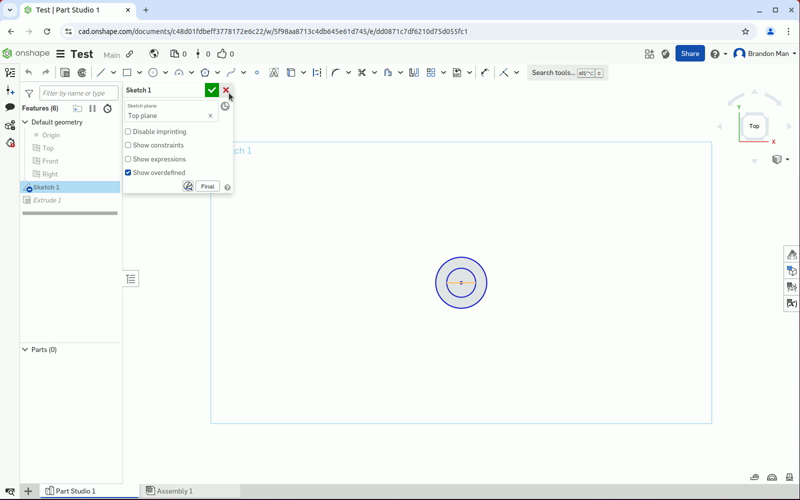
click(229, 92)
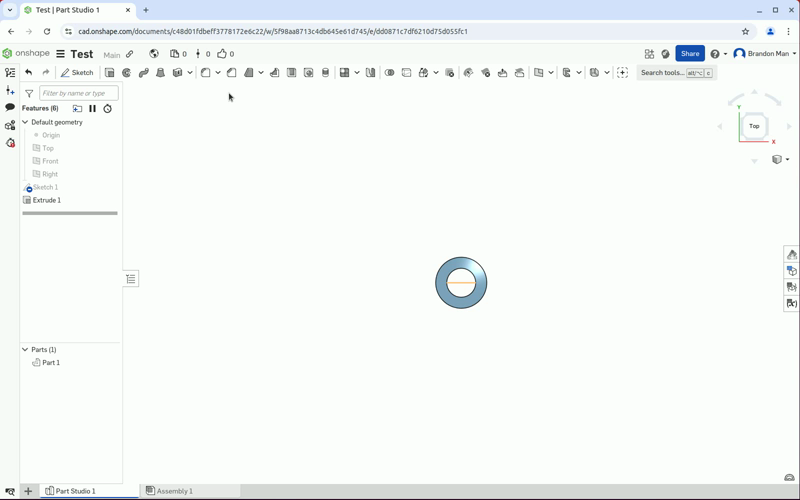
mouse_move(541, 75)
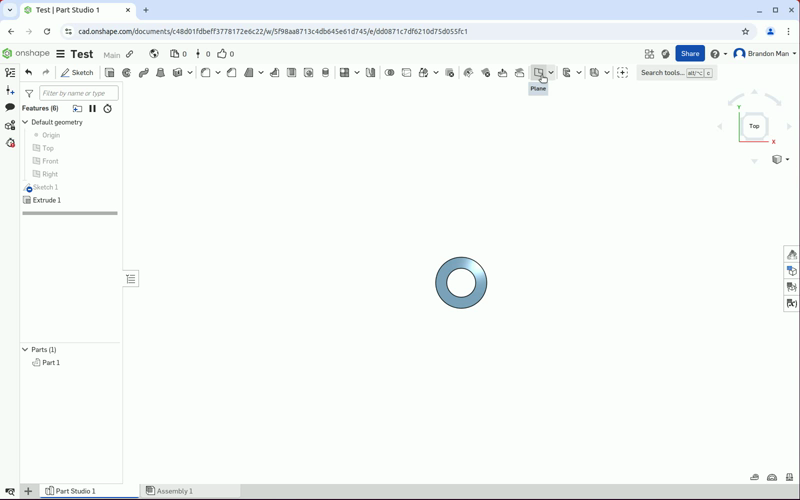
click(541, 75)
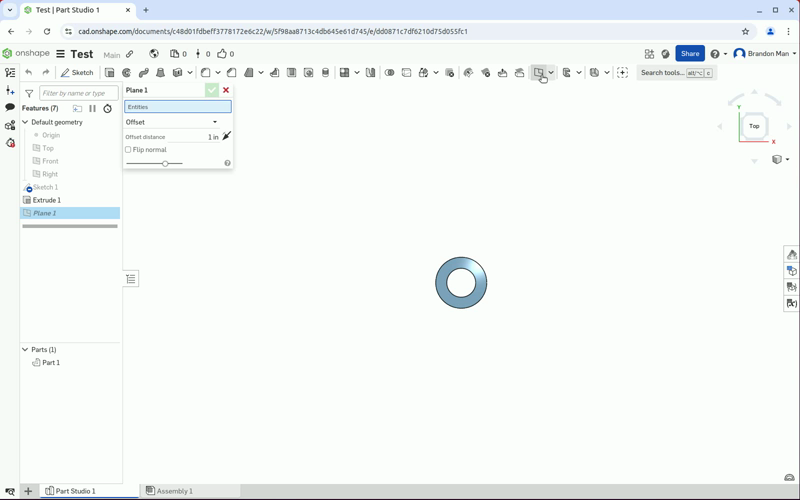
mouse_move(73, 150)
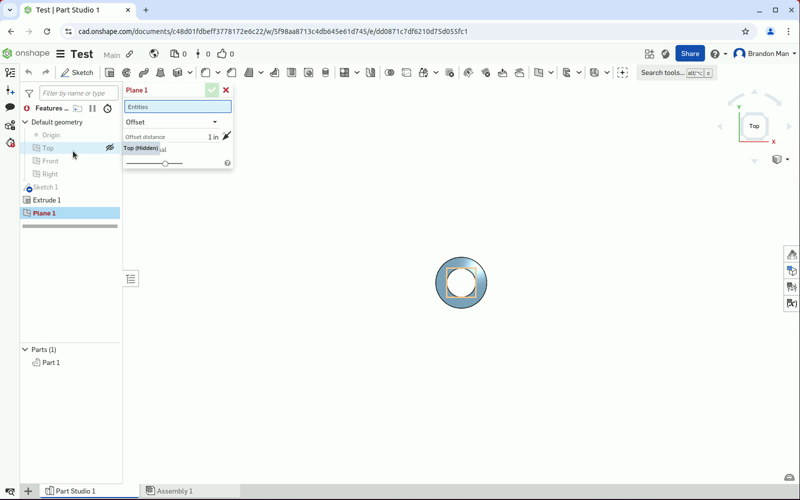
click(73, 150)
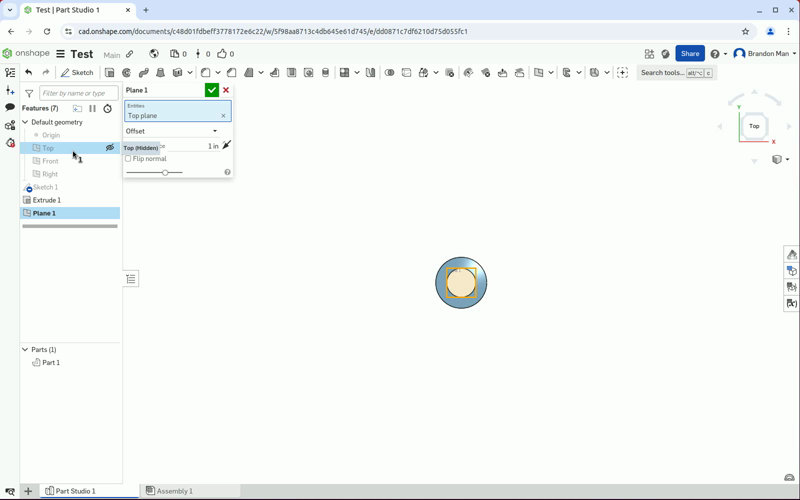
key(tab, 2)
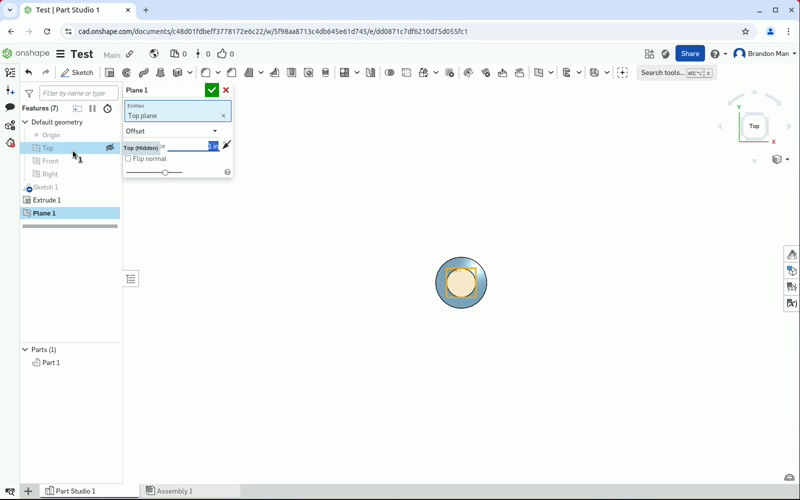
text(15.405)
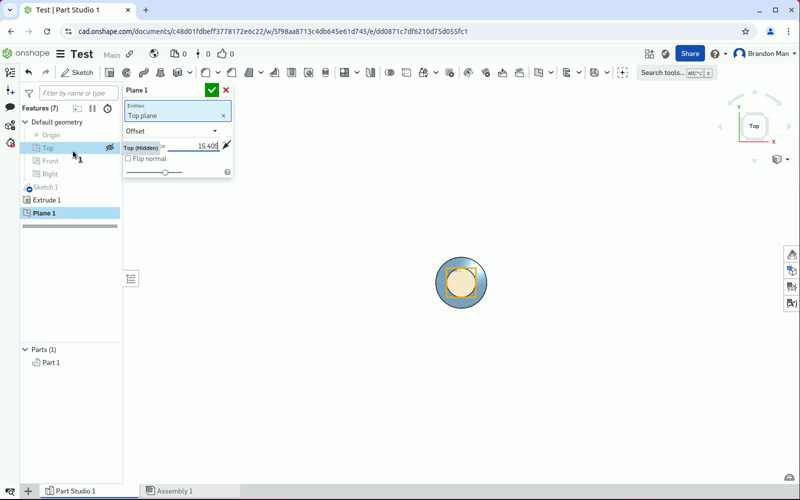
key(enter, 2)
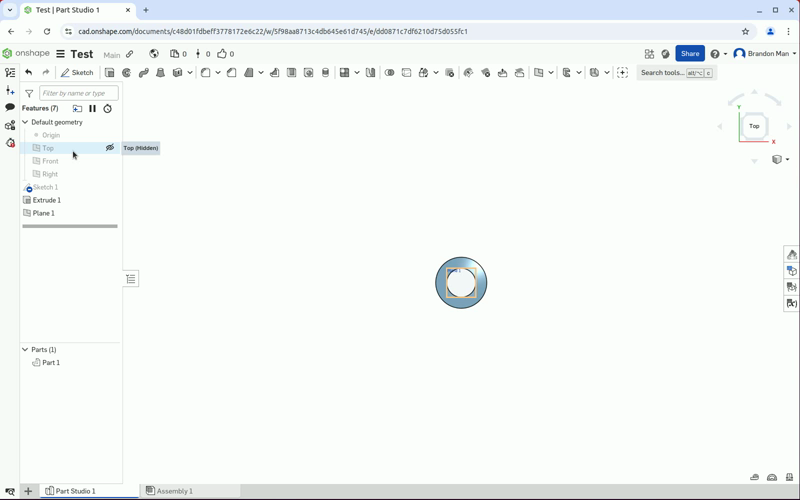
key(shift+s)
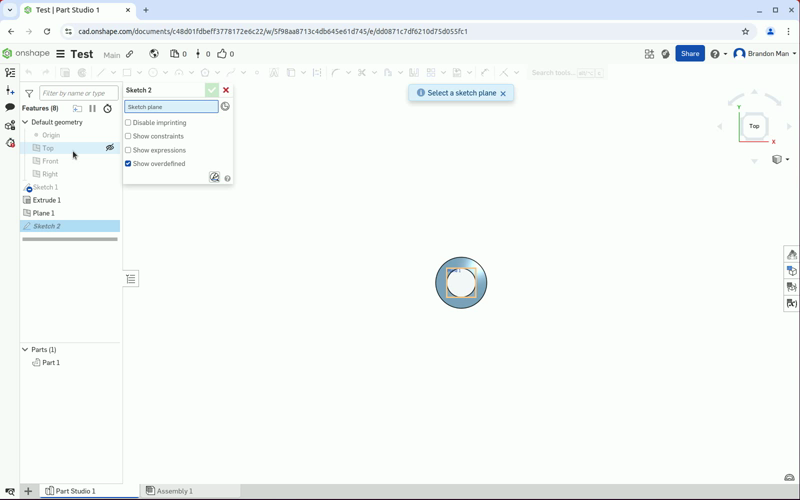
mouse_move(73, 215)
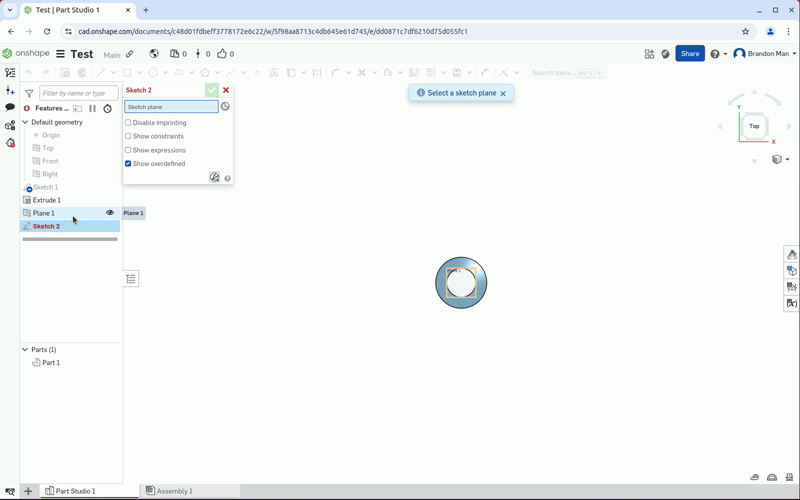
click(73, 215)
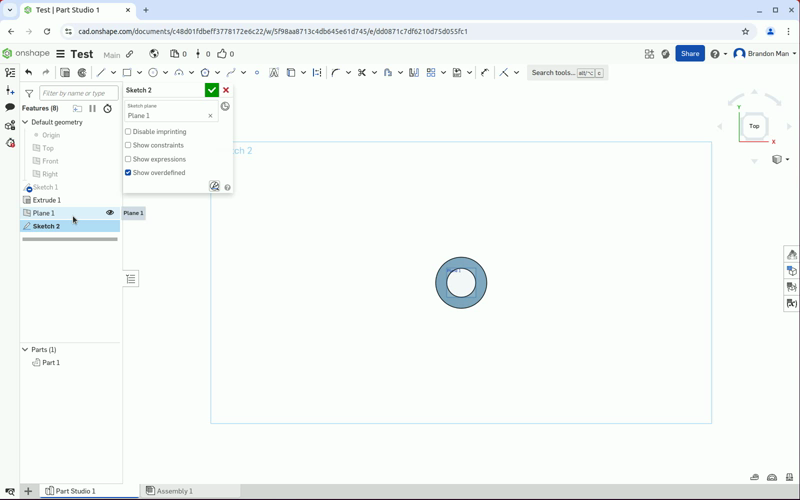
mouse_move(73, 352)
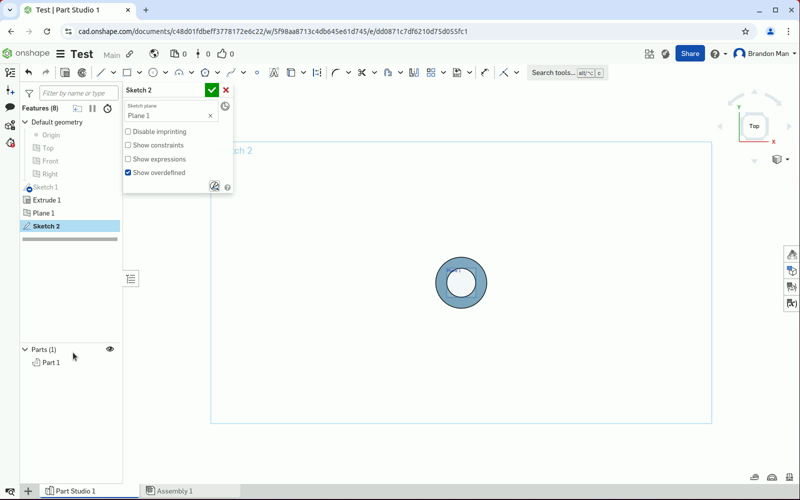
key(y)
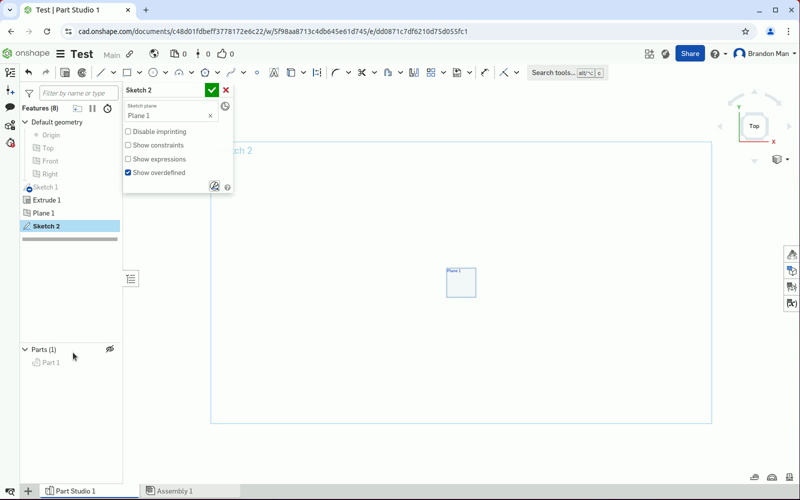
key(c)
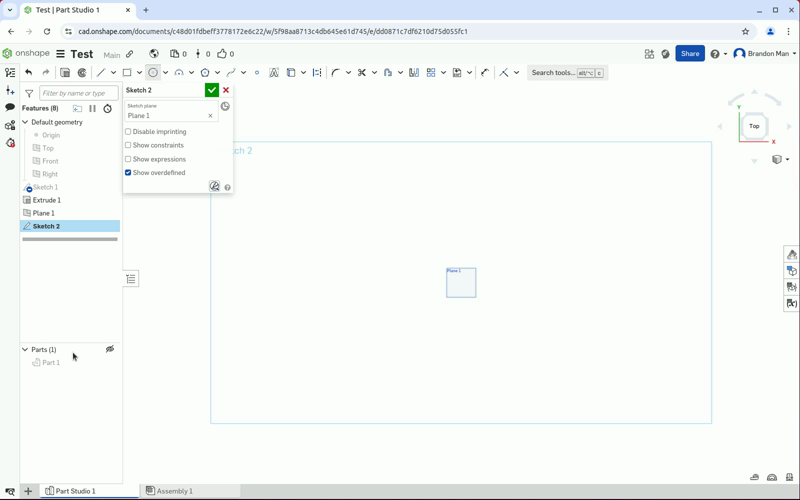
key_down(shift)
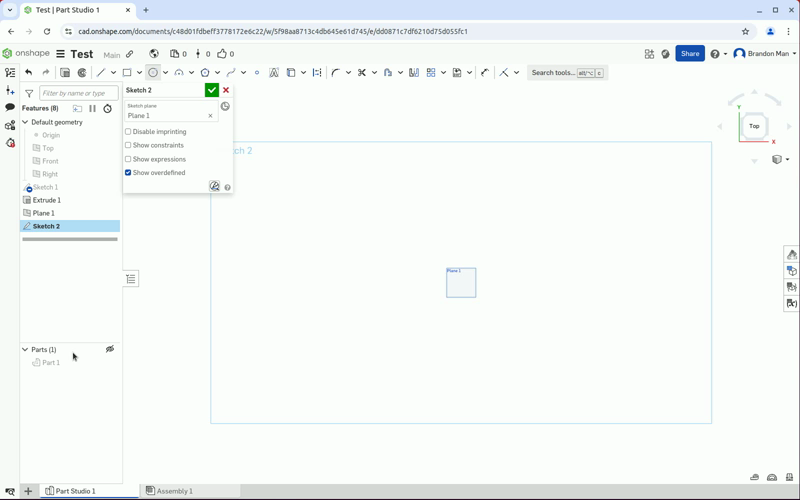
mouse_move(461, 282)
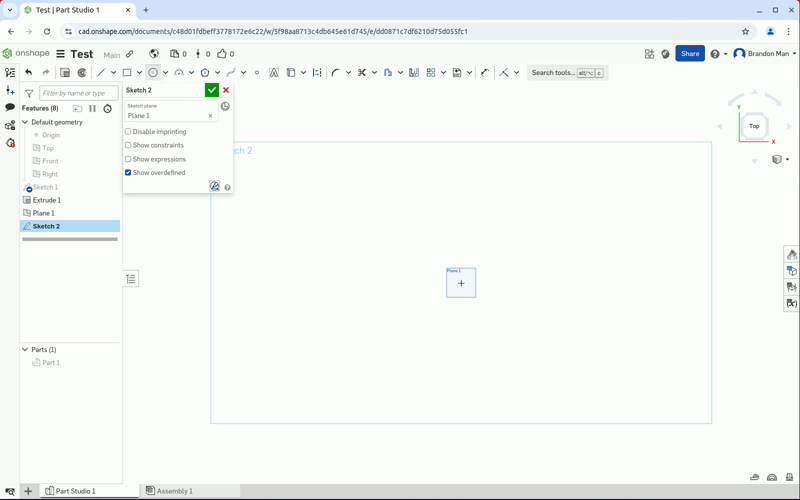
click(461, 282)
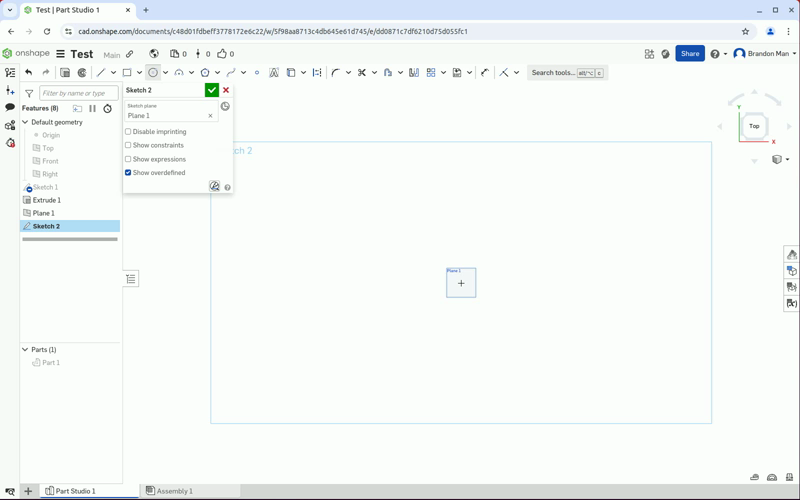
key_up(shift)
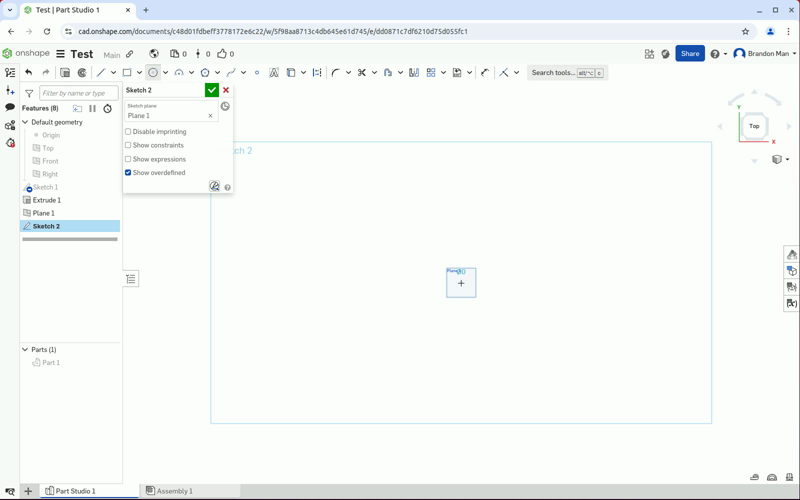
mouse_move(486, 282)
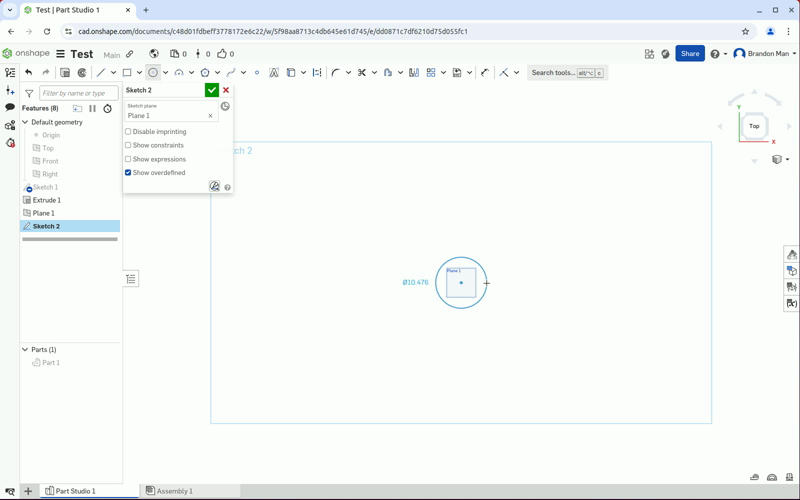
click(486, 282)
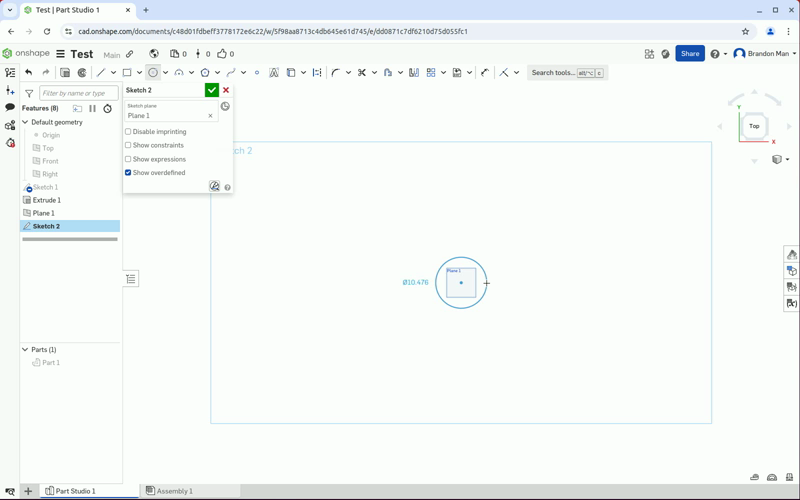
key(esc)
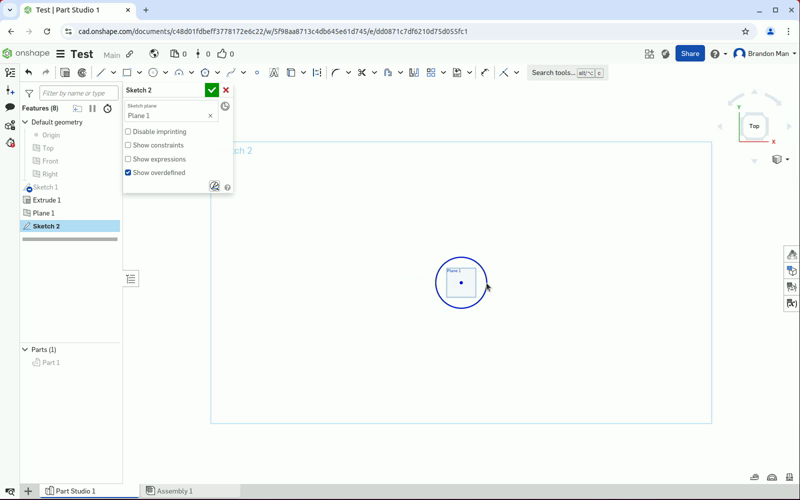
key(c)
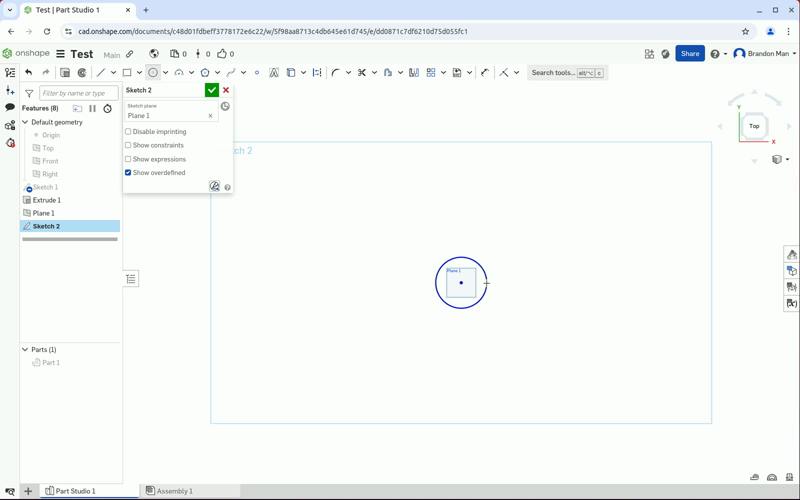
key_down(shift)
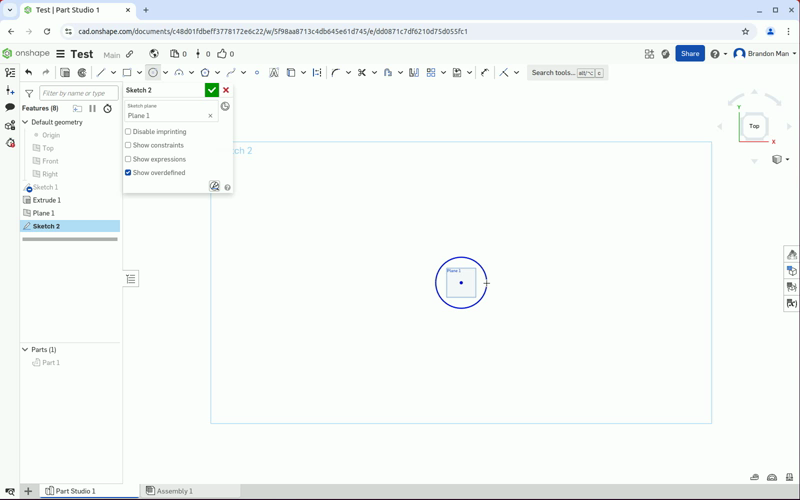
mouse_move(461, 282)
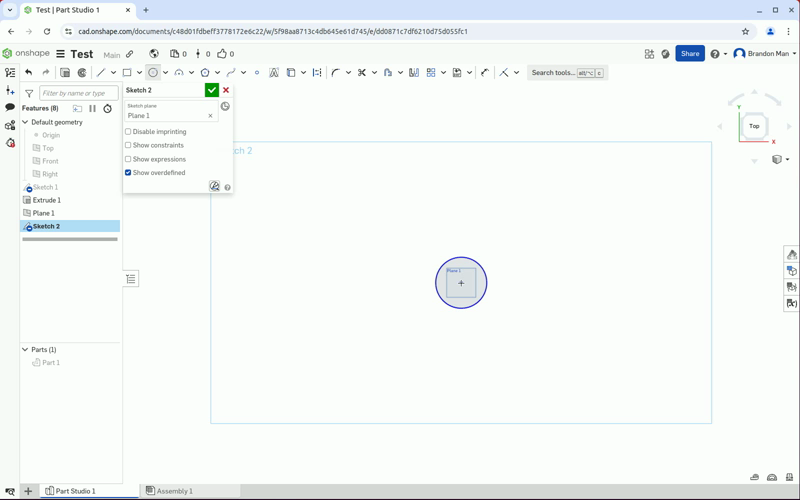
click(461, 282)
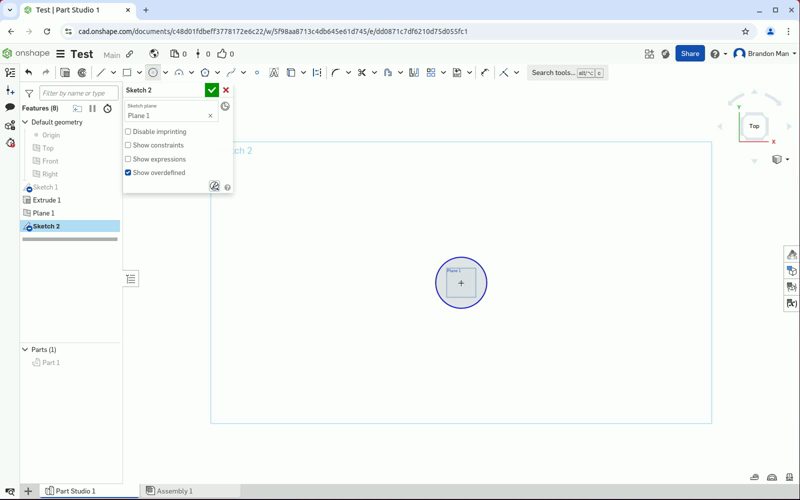
key_up(shift)
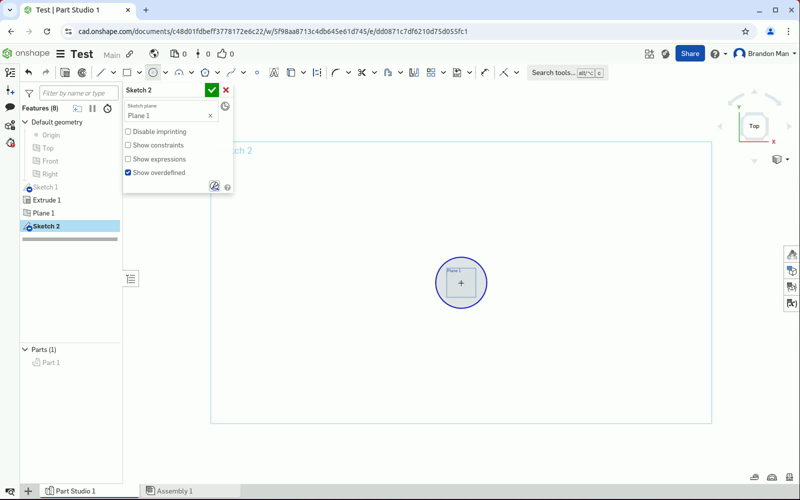
mouse_move(484, 282)
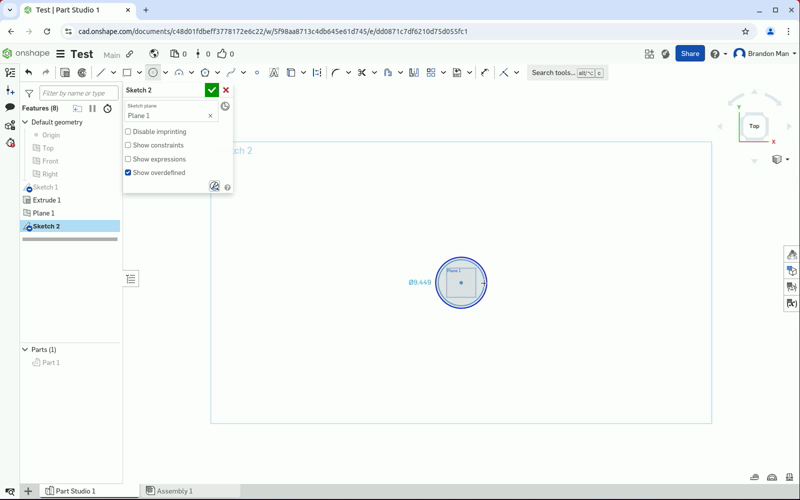
scroll(6)
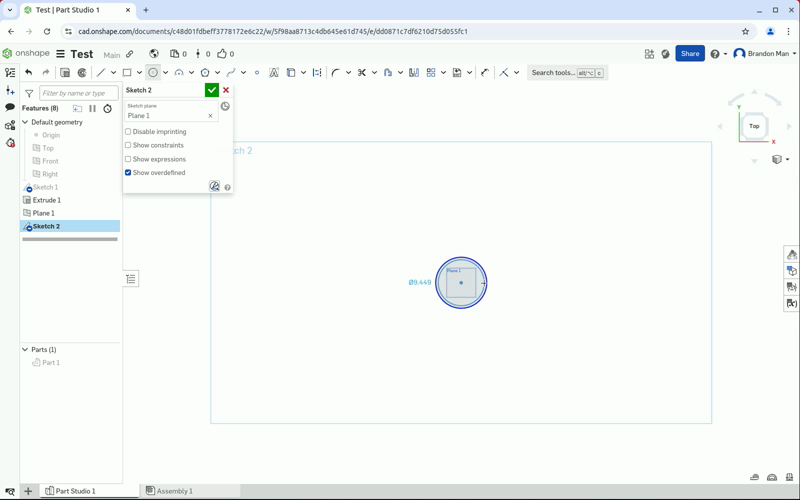
scroll(6)
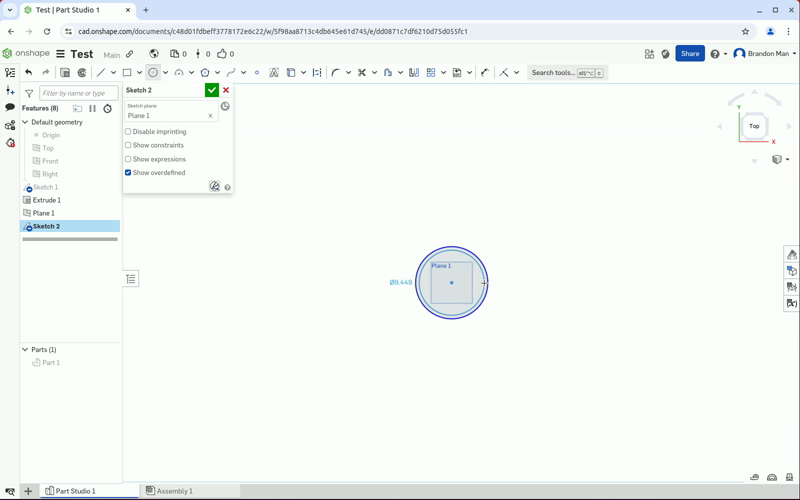
scroll(6)
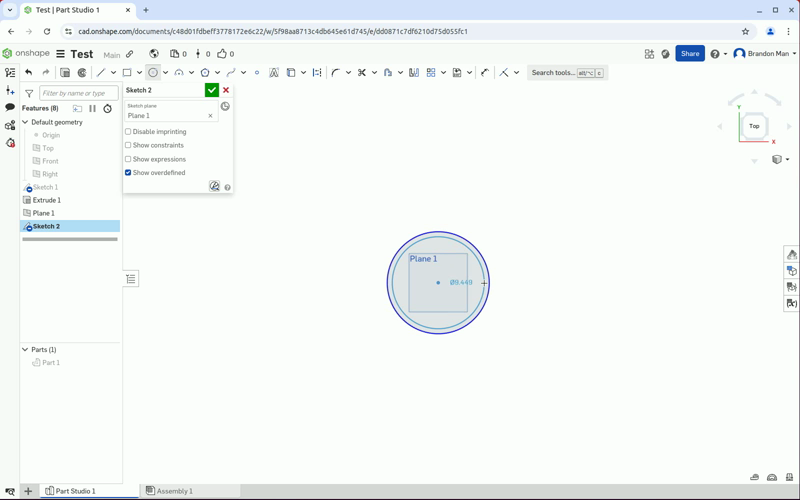
scroll(6)
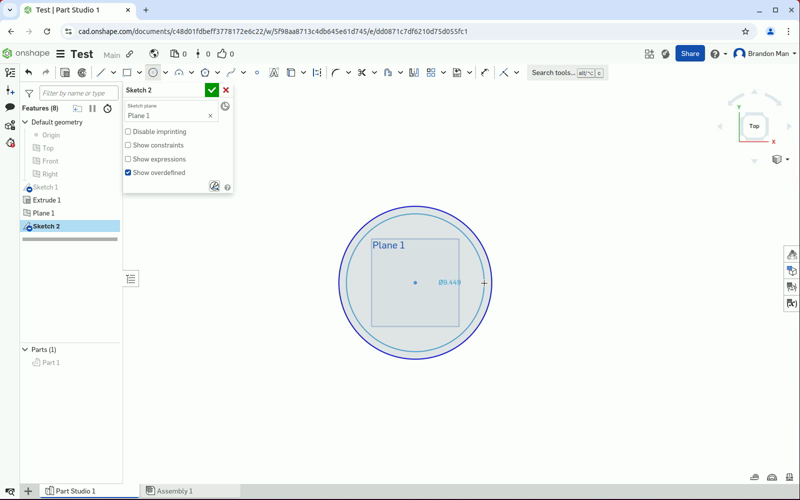
scroll(6)
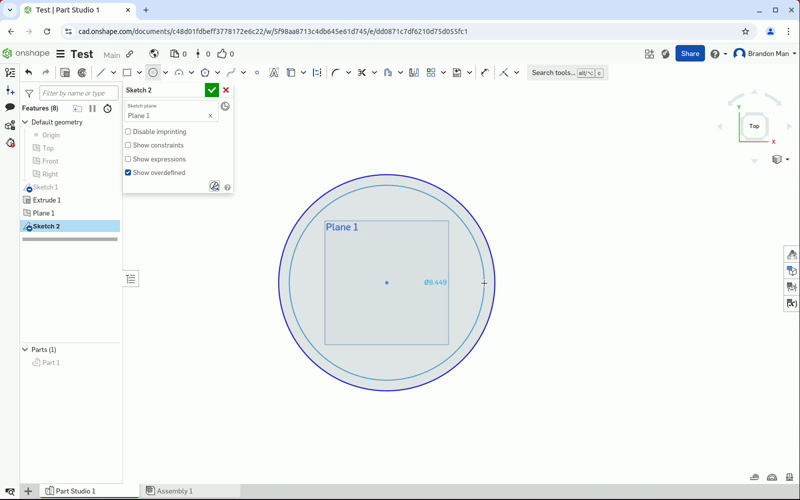
scroll(6)
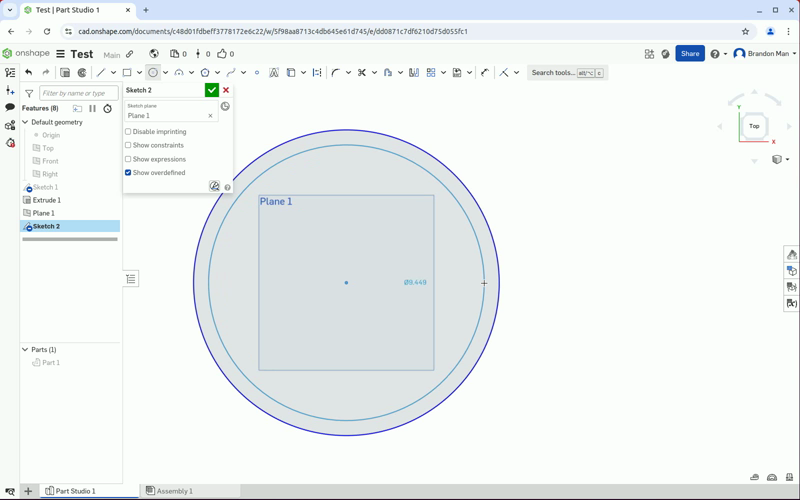
scroll(6)
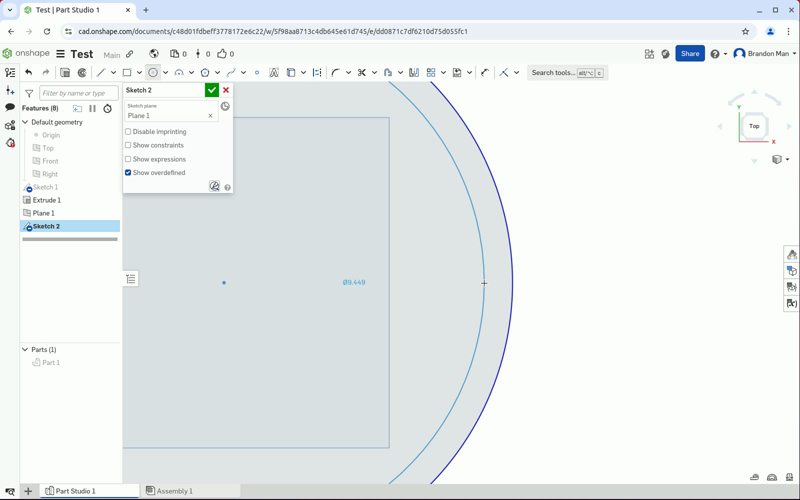
click(484, 282)
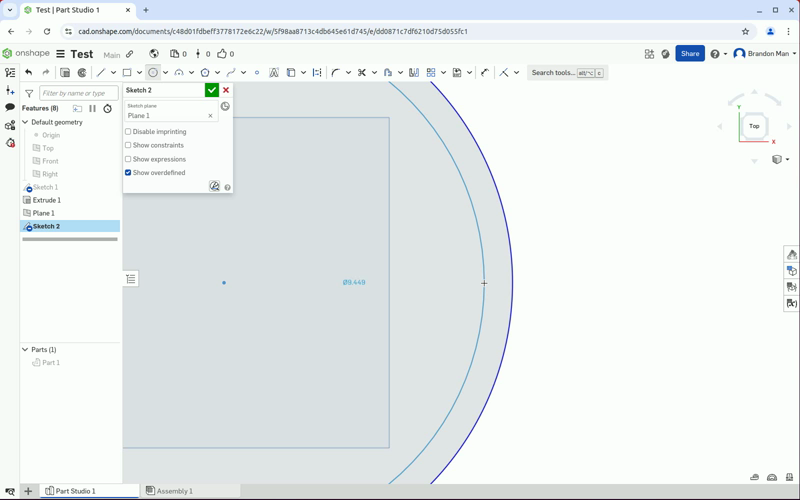
scroll(-6)
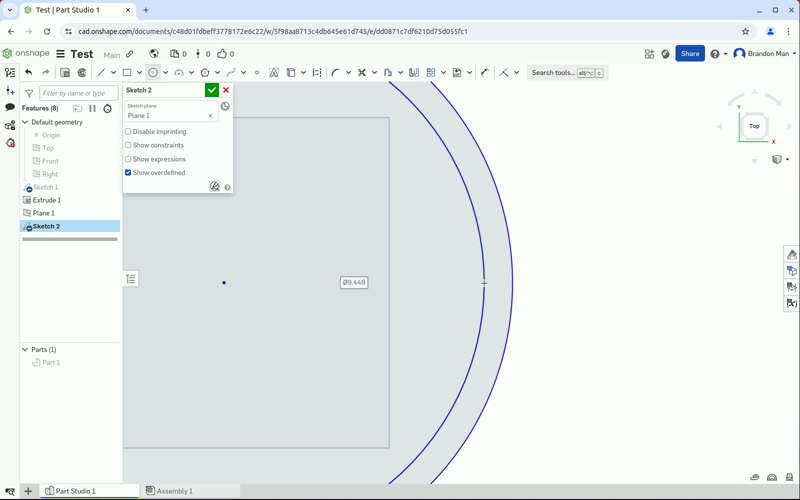
scroll(-6)
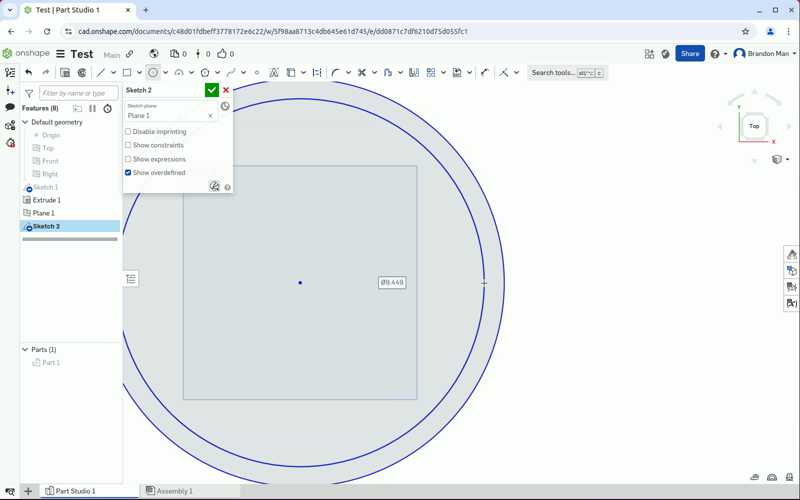
scroll(-6)
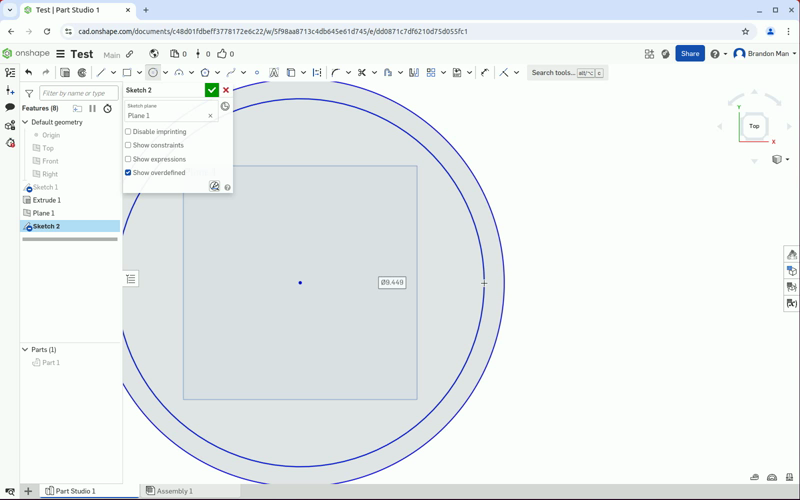
scroll(-6)
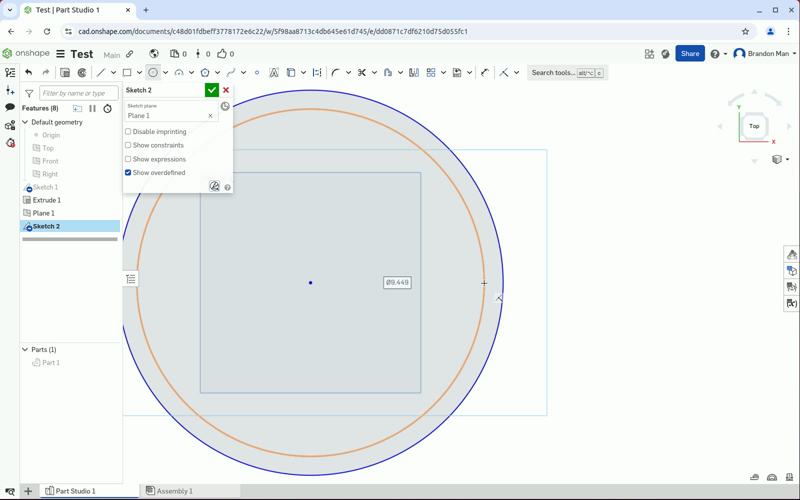
scroll(-6)
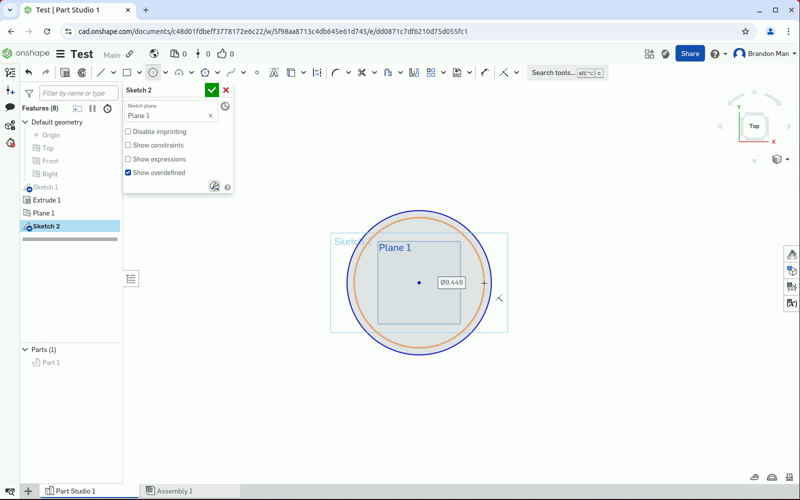
scroll(-6)
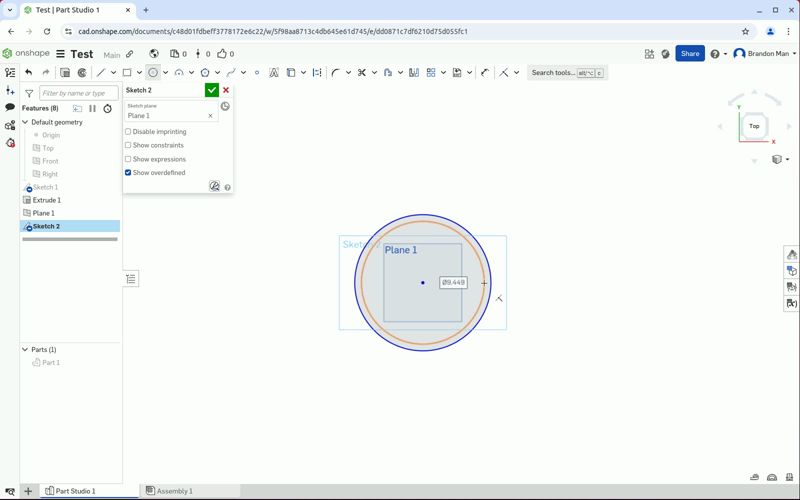
scroll(-6)
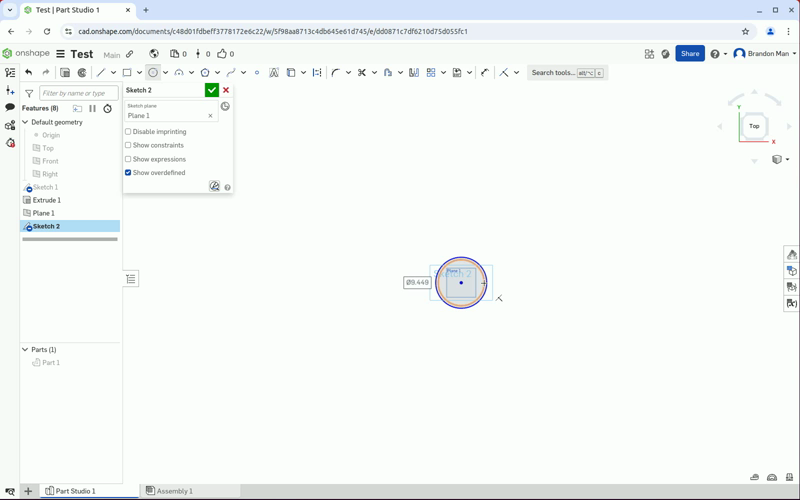
key(esc)
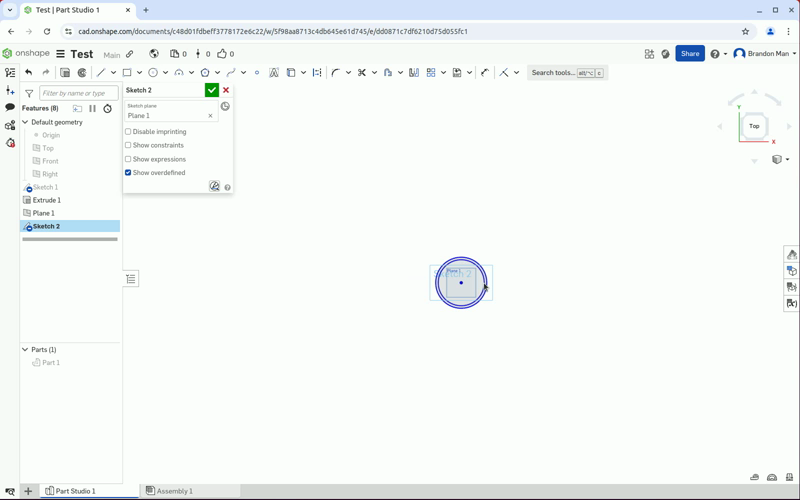
mouse_move(467, 259)
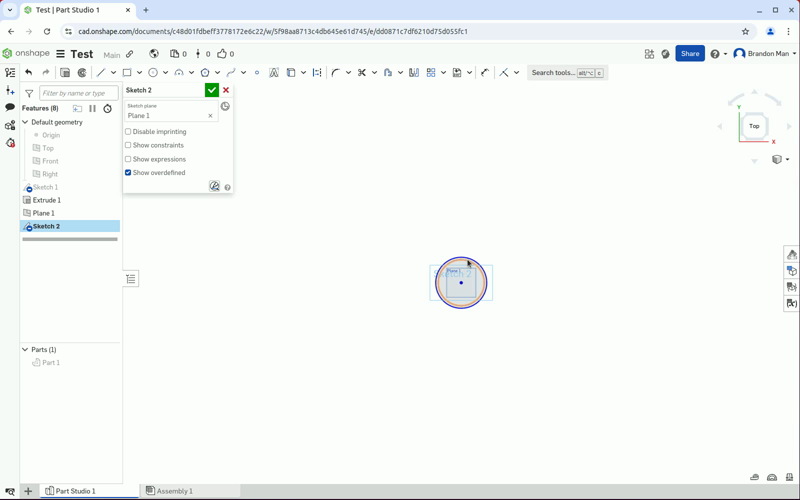
scroll(6)
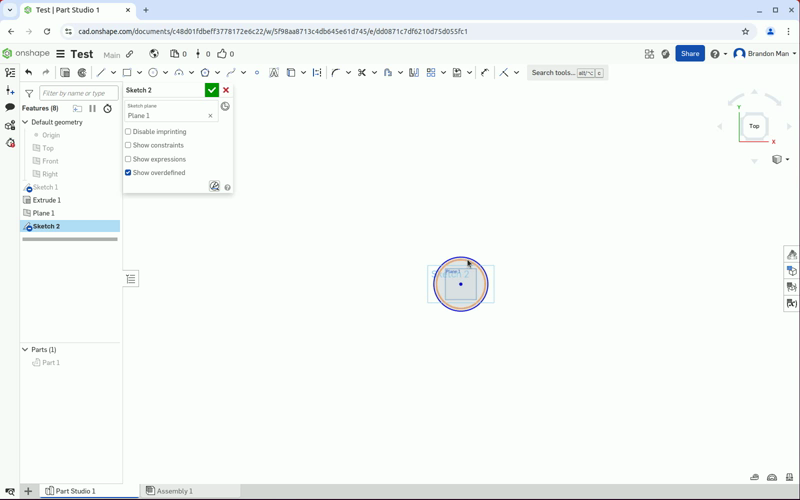
scroll(6)
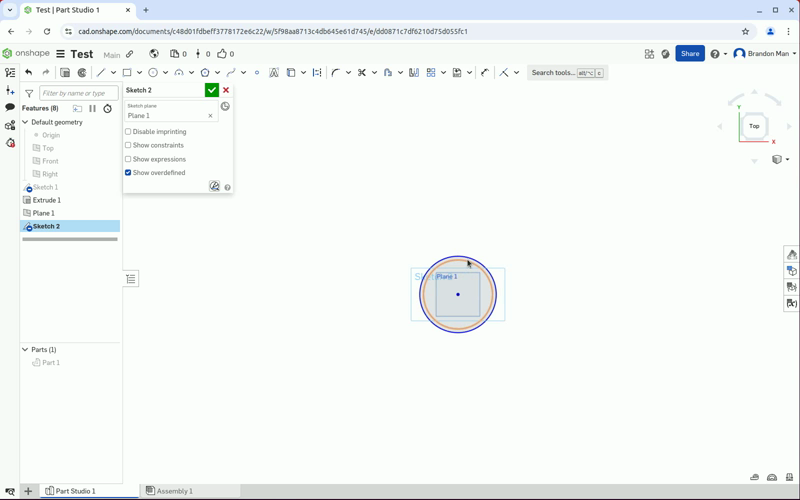
scroll(6)
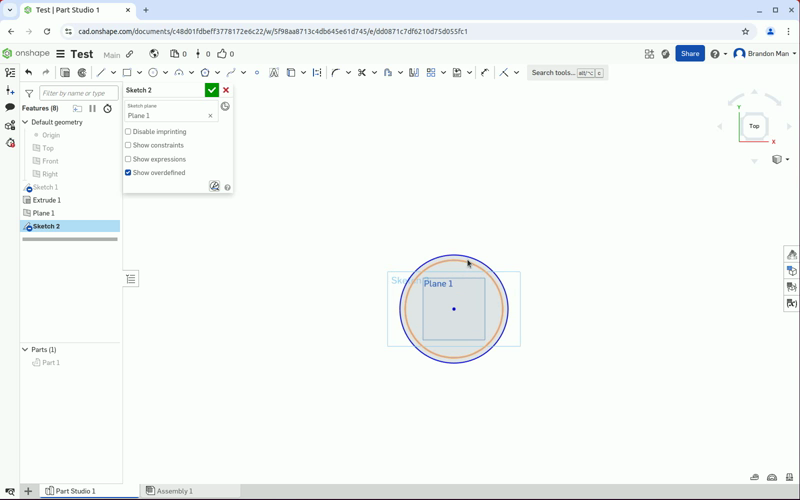
scroll(6)
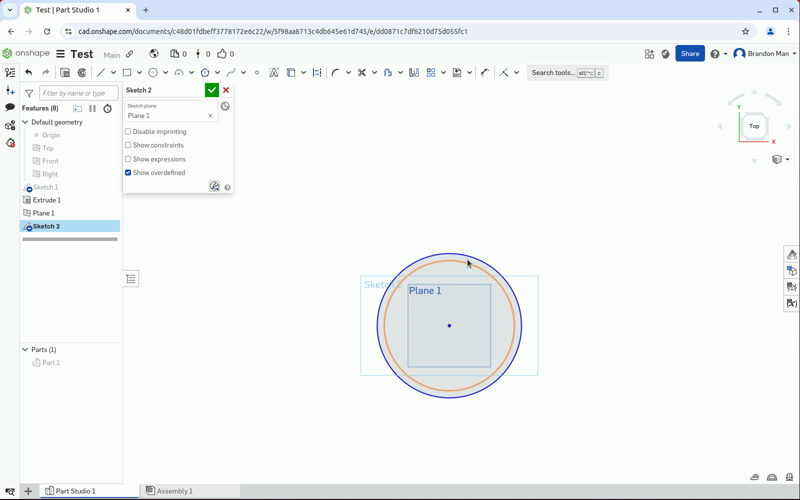
scroll(6)
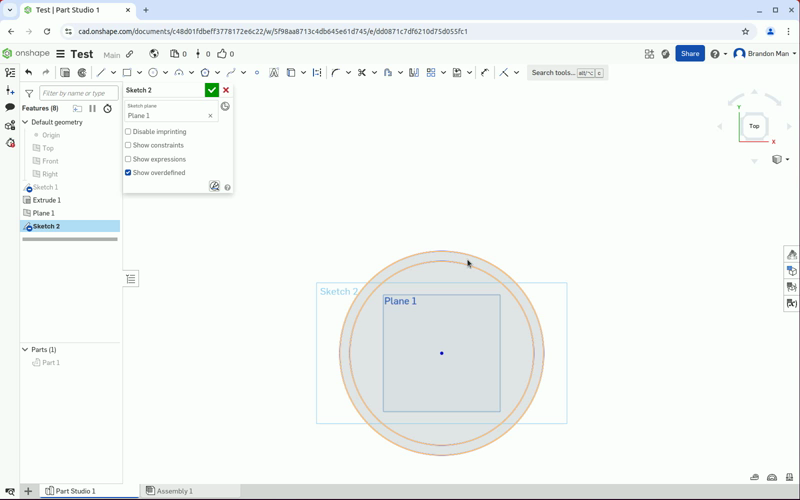
scroll(6)
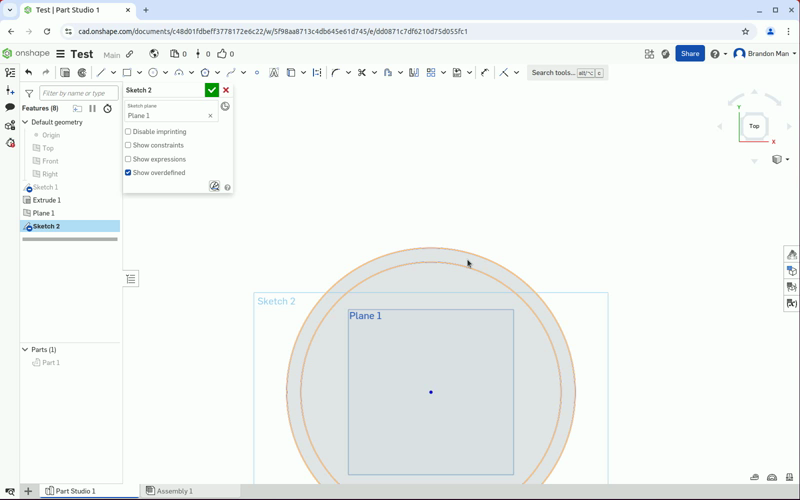
scroll(6)
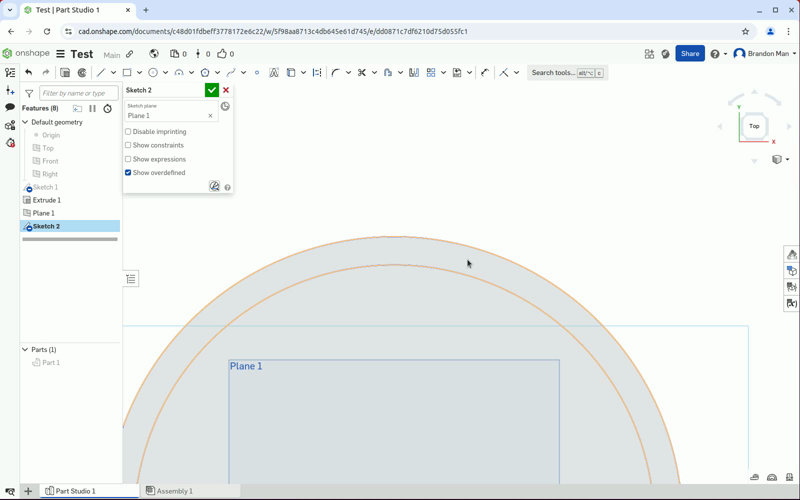
click(467, 259)
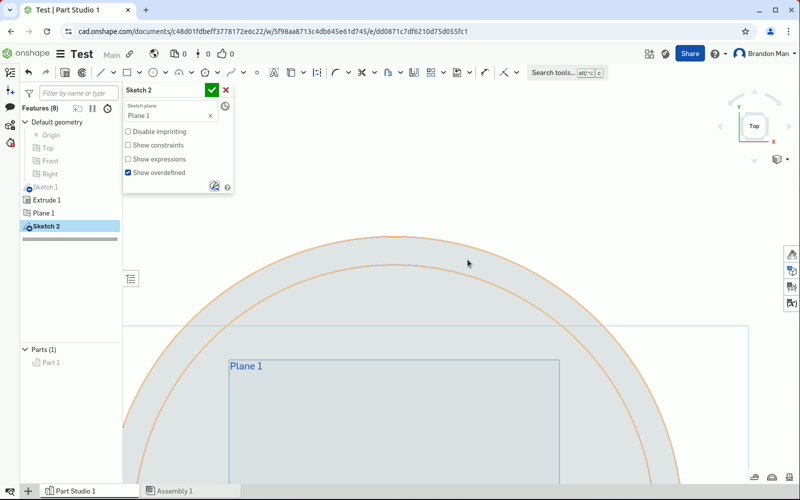
scroll(-6)
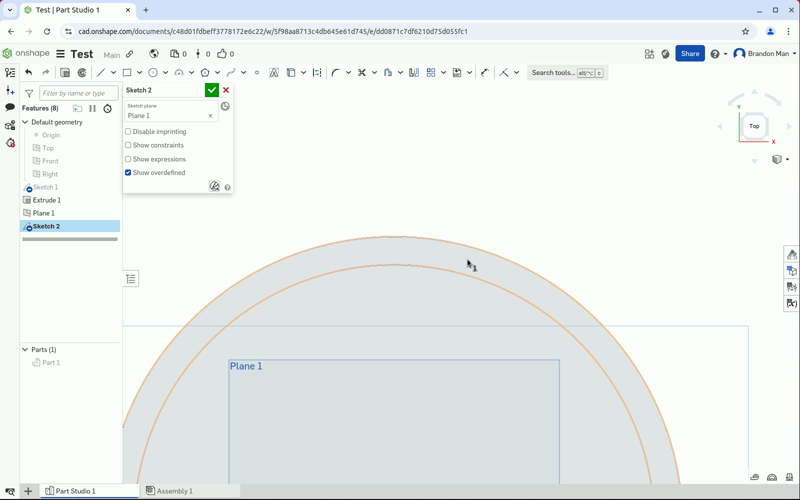
scroll(-6)
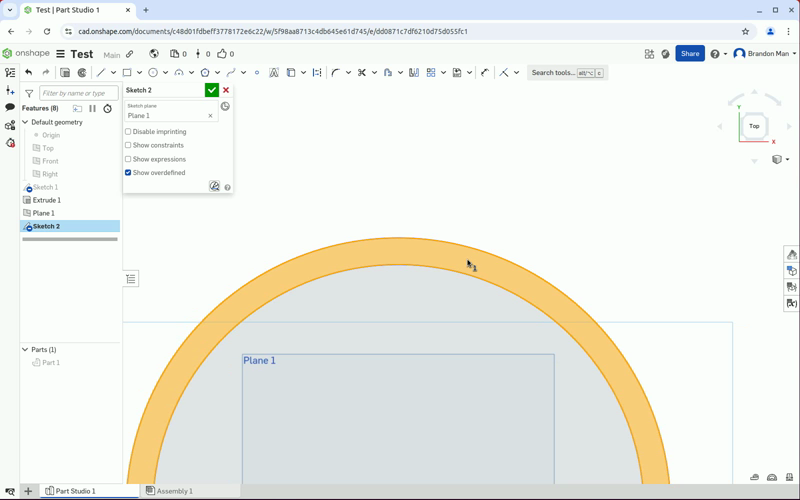
scroll(-6)
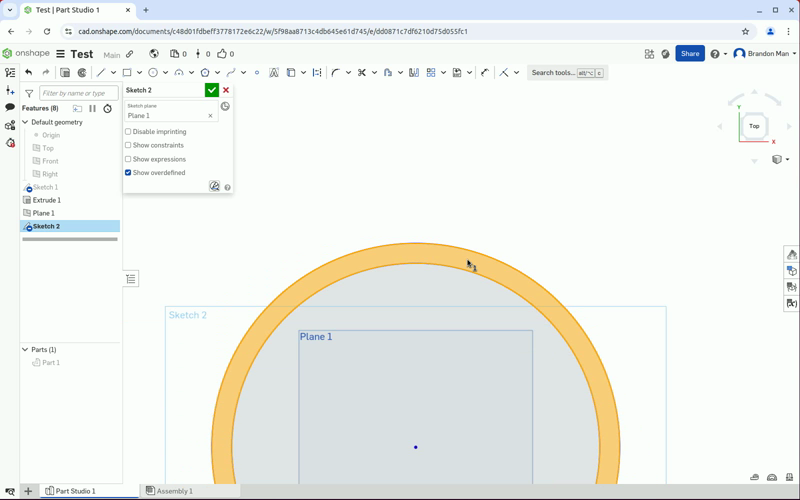
scroll(-6)
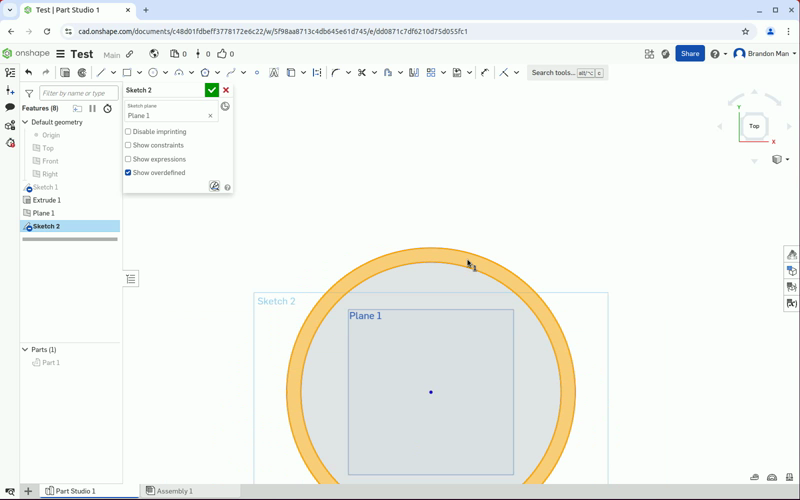
scroll(-6)
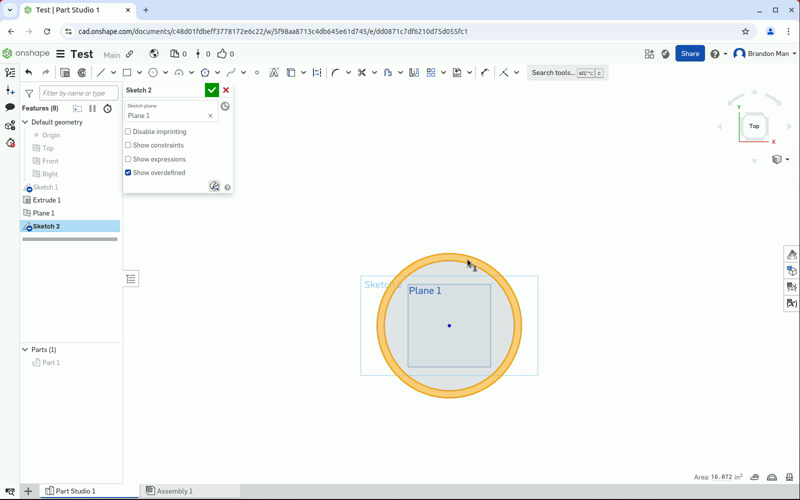
scroll(-6)
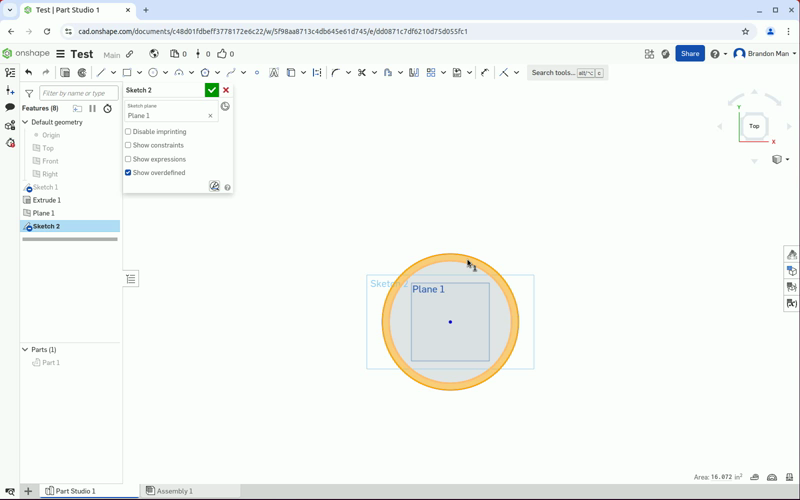
scroll(-6)
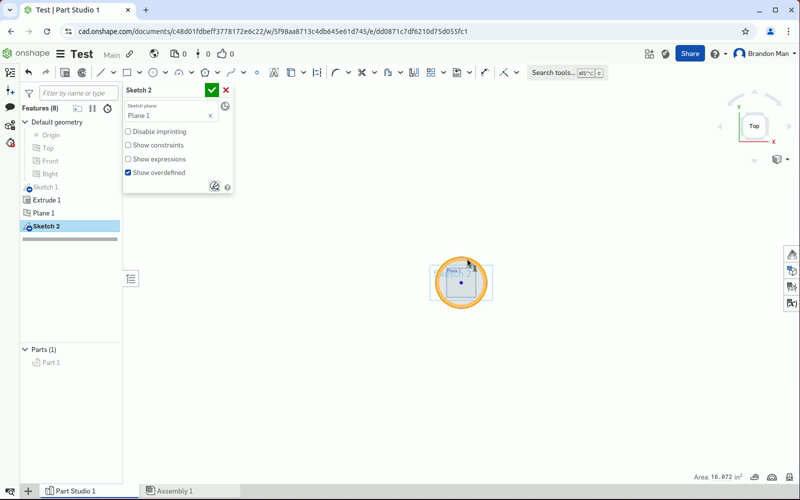
mouse_move(73, 352)
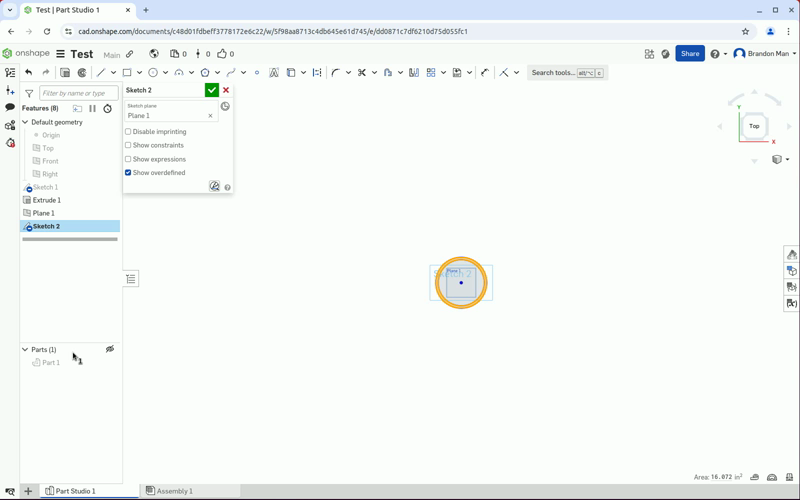
key(shift+y)
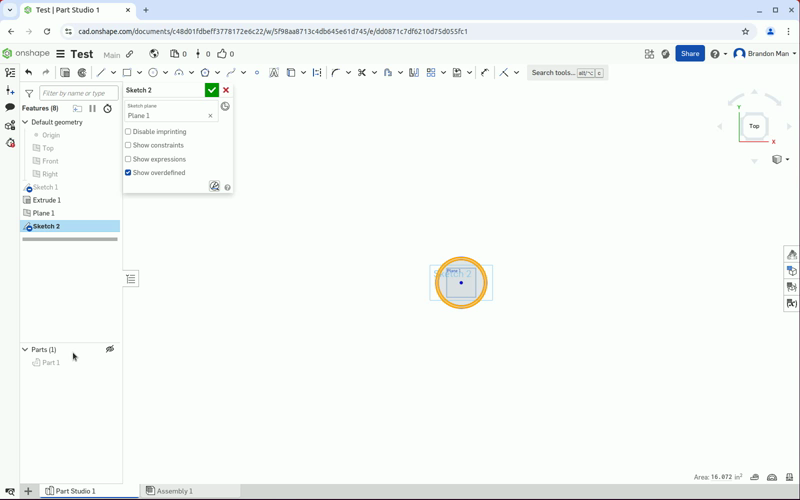
key(shift+e)
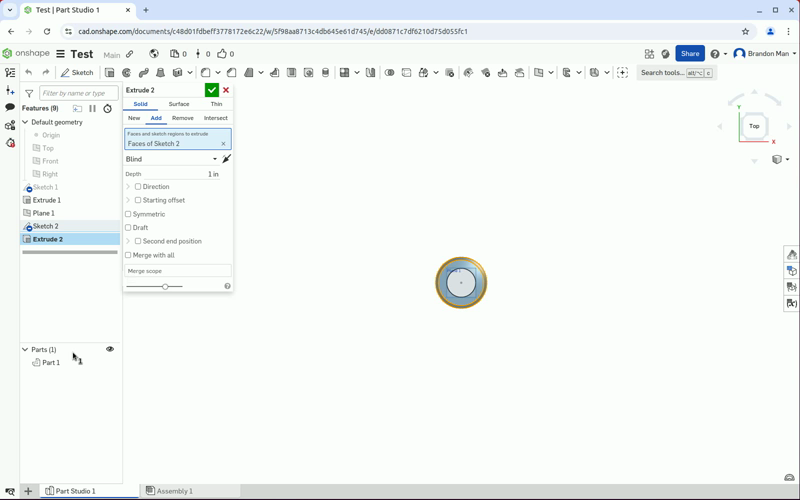
mouse_move(143, 106)
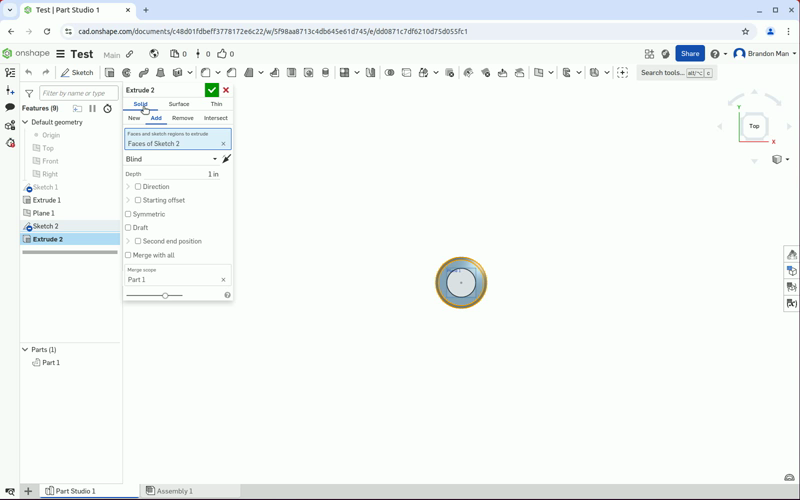
click(143, 106)
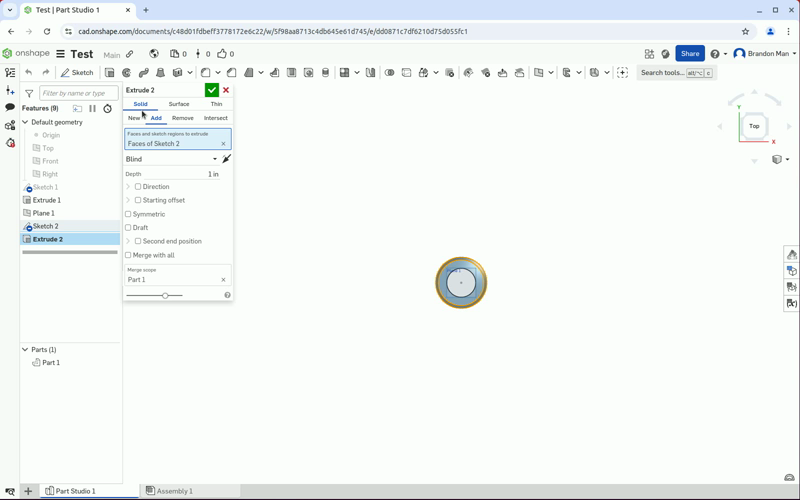
mouse_move(137, 120)
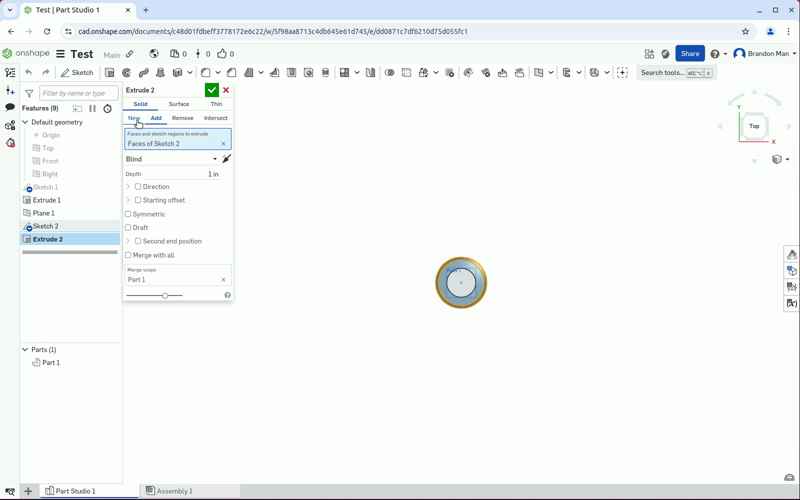
click(137, 120)
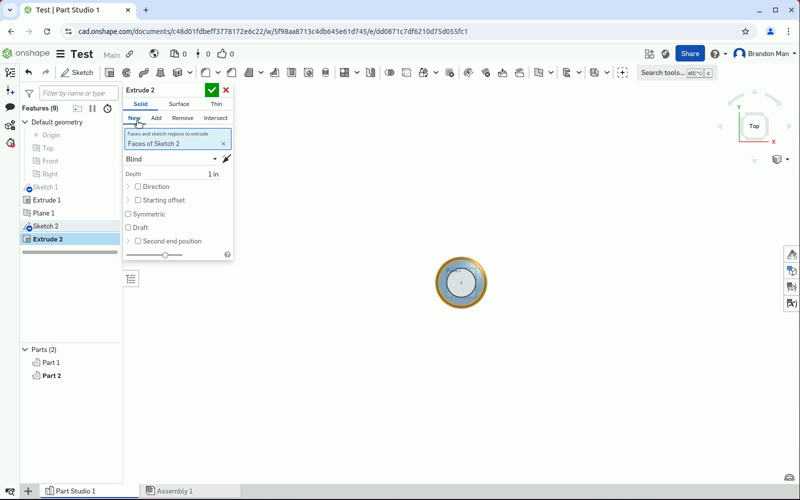
key(tab, 4)
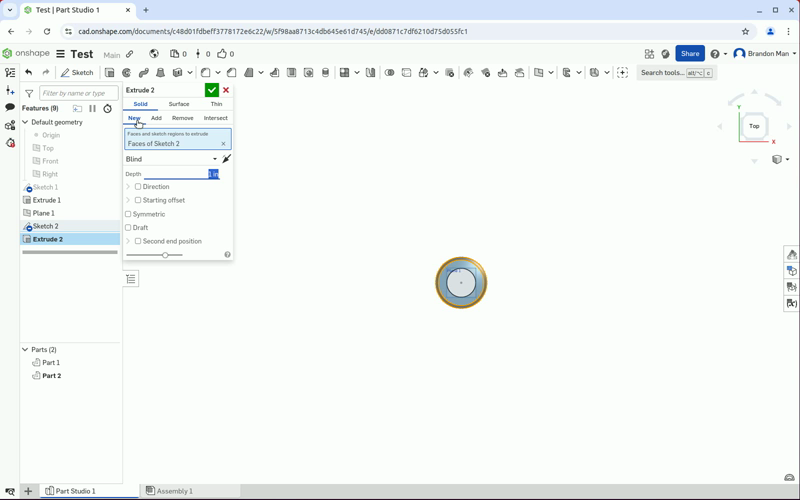
text(7.703)
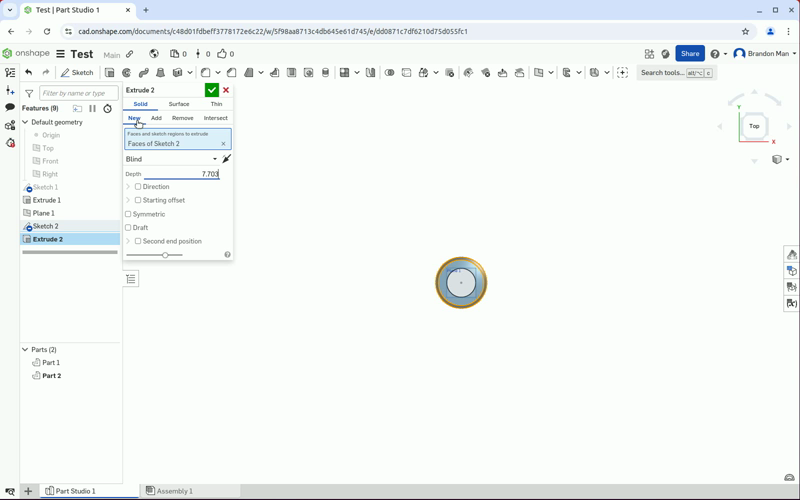
key(enter)
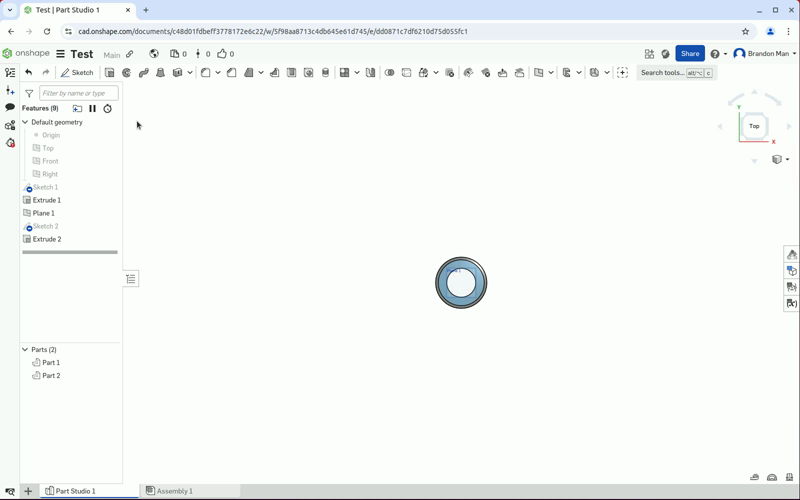
key(shift+h)
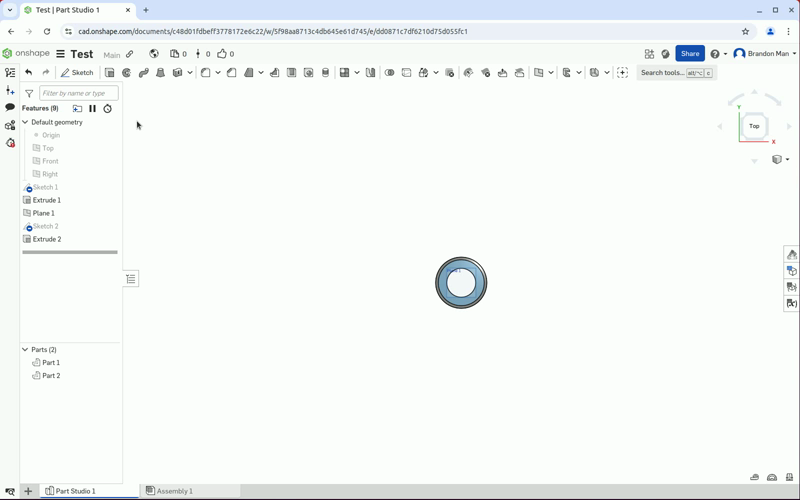
key(shift+h)
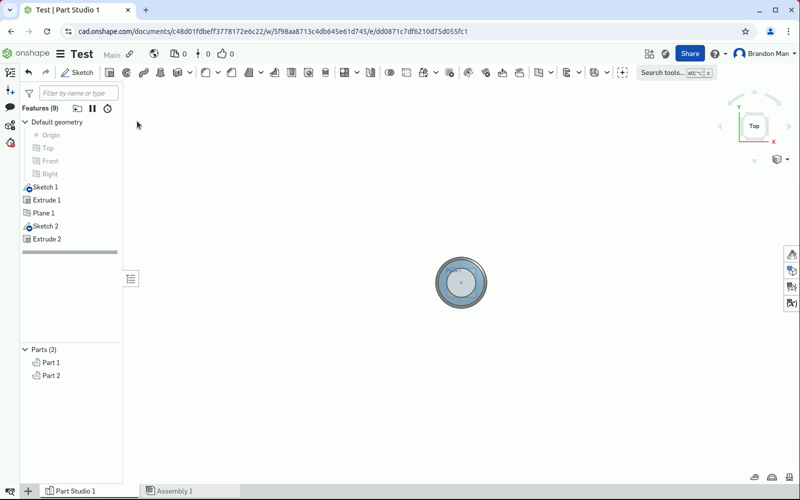
key(shift+7)
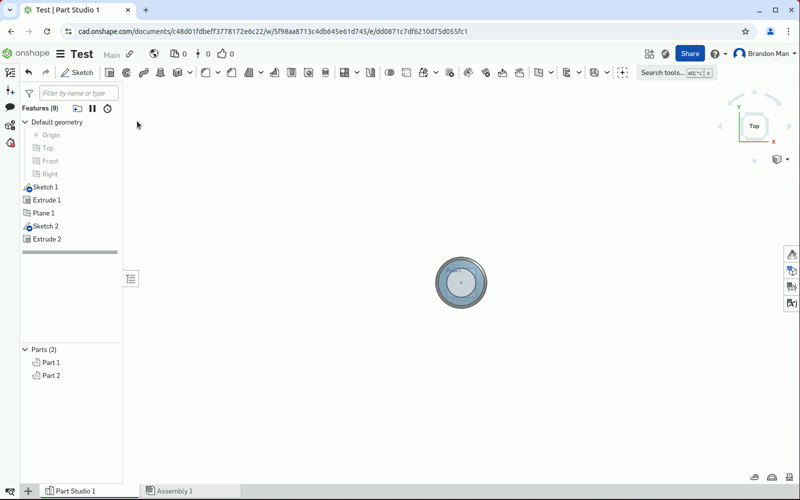
key(up, 3)
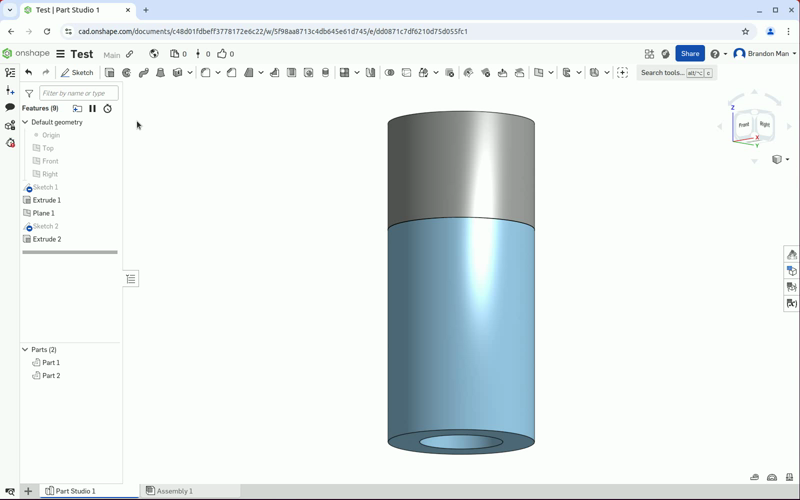
key(left, 3)
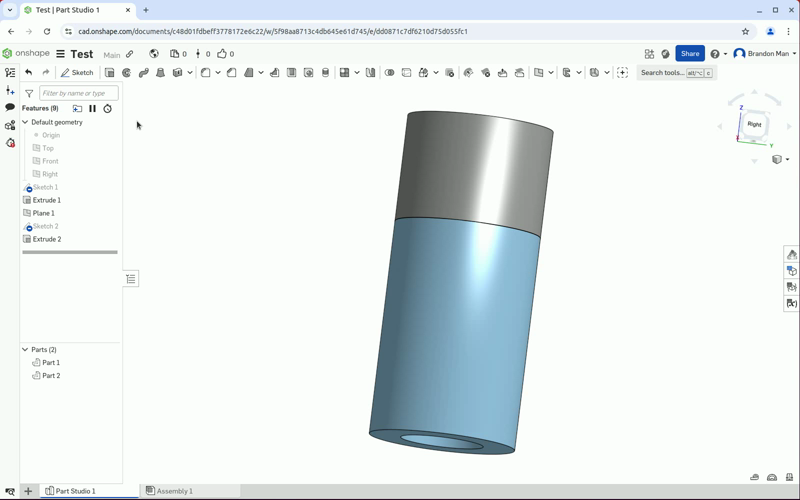
key(right, 3)
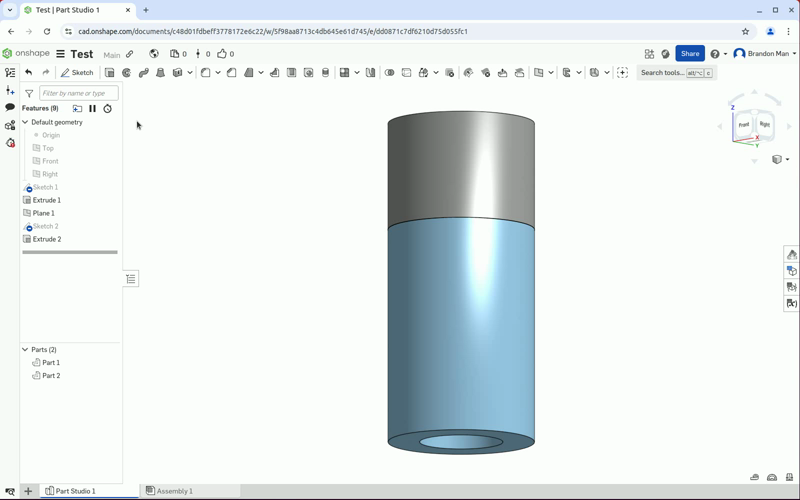
key(down, 3)
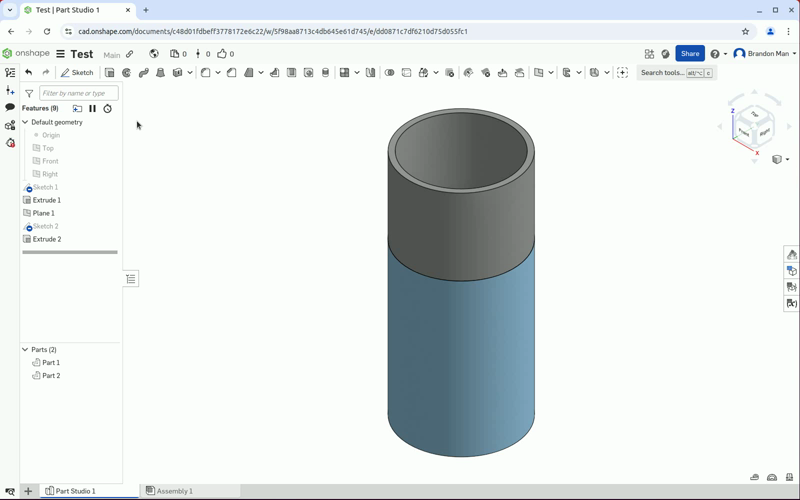
mouse_move(73, 189)
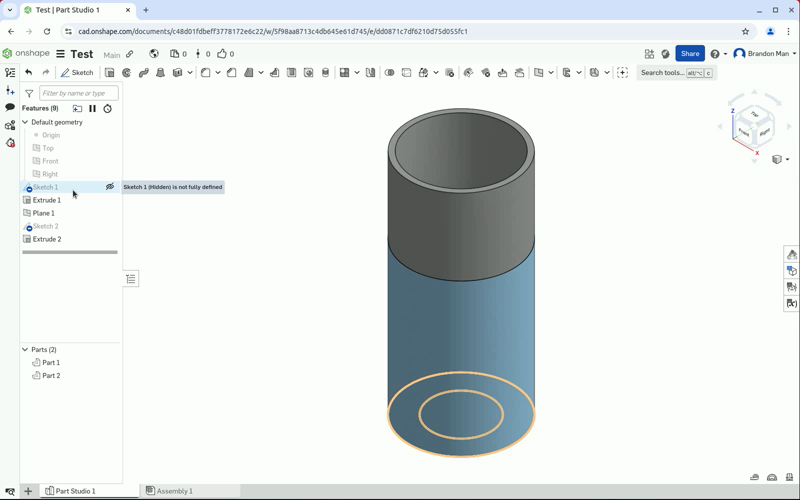
click(73, 189)